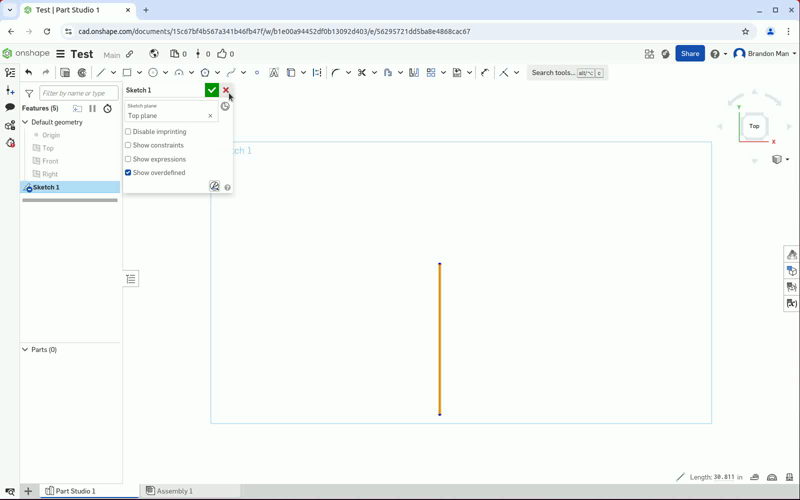
key(shift+h)
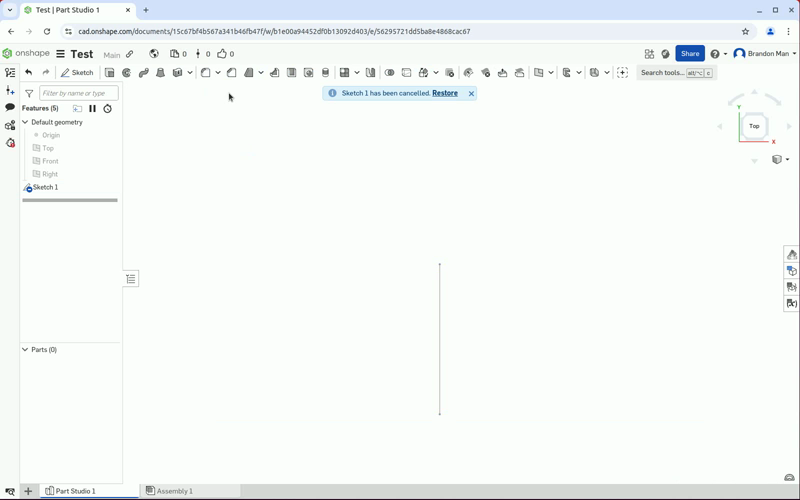
key(shift+s)
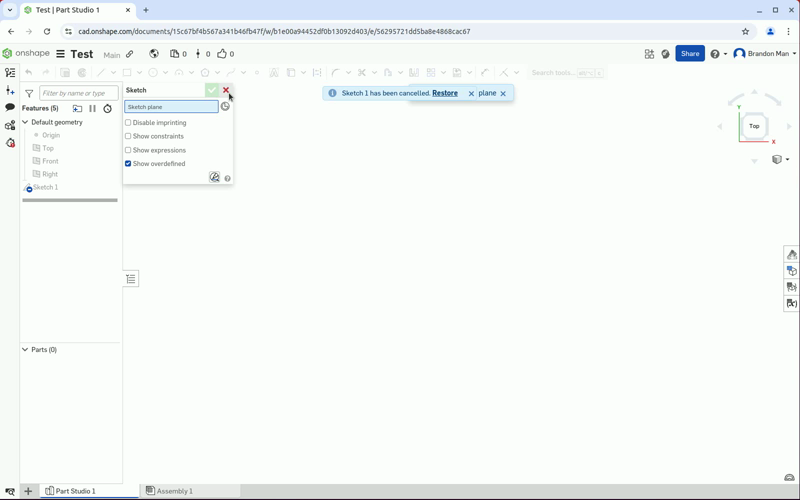
mouse_move(73, 150)
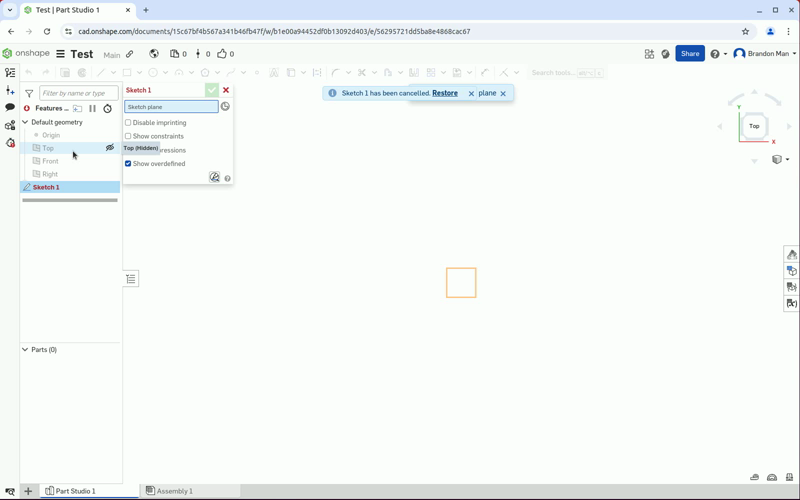
click(73, 150)
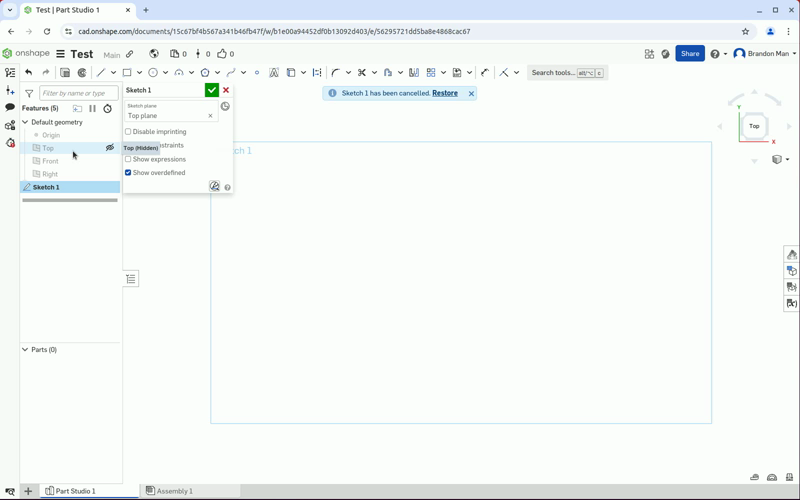
mouse_move(73, 352)
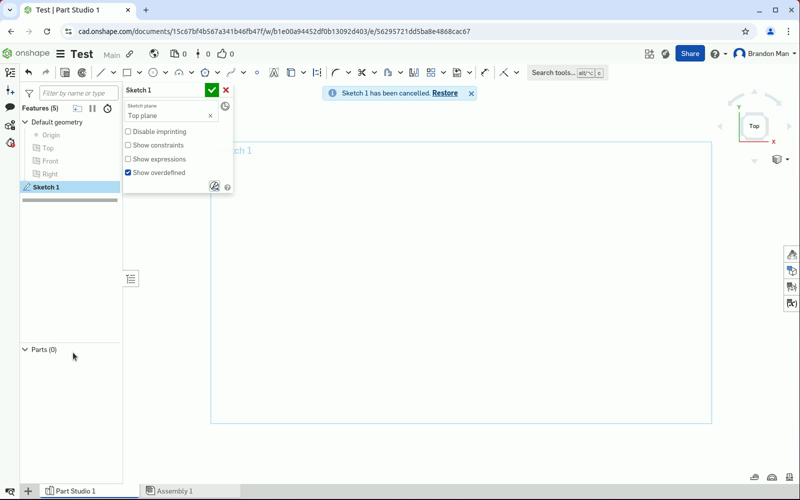
key(y)
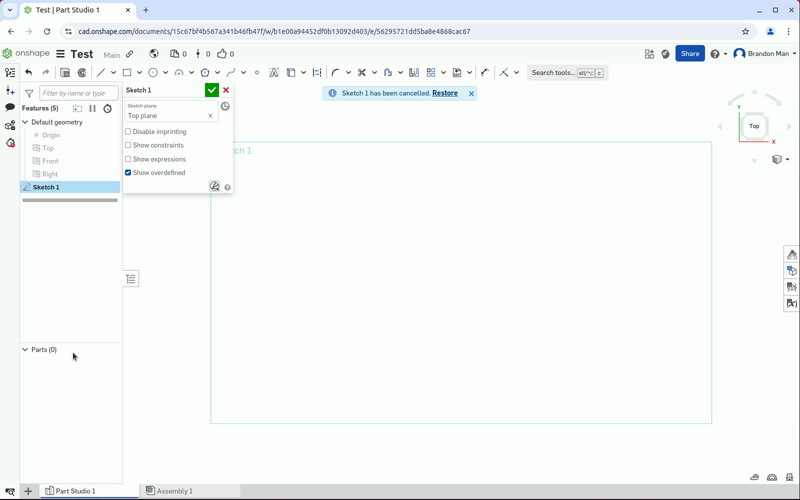
key(c)
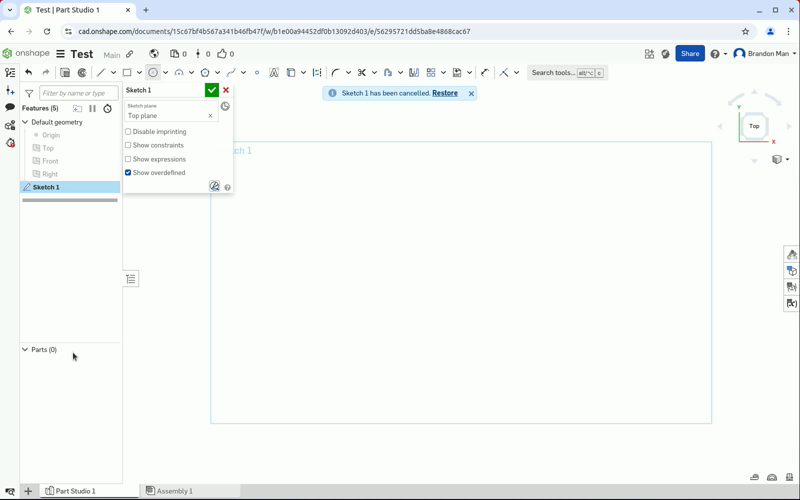
key_down(shift)
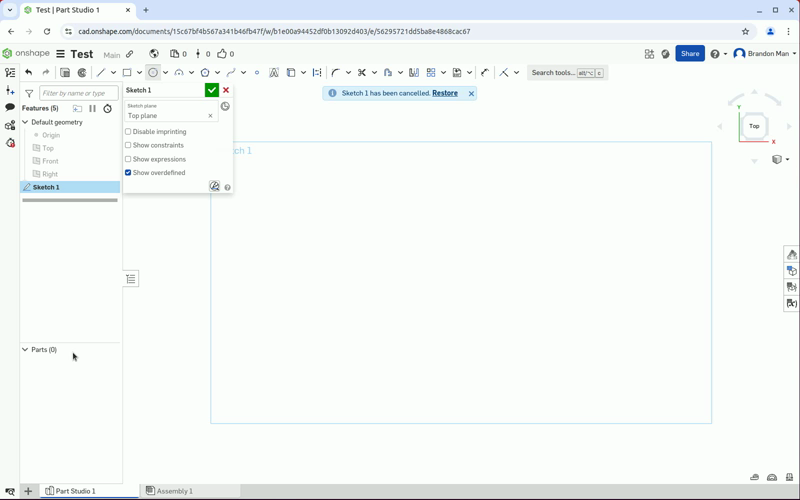
mouse_move(426, 250)
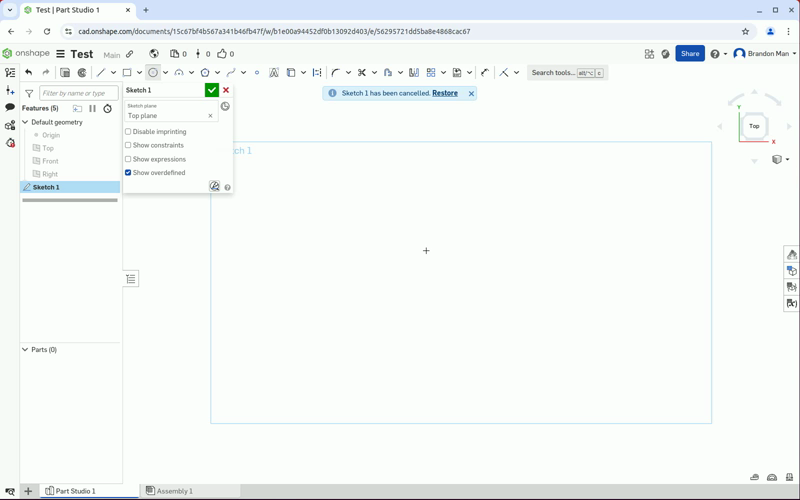
click(426, 250)
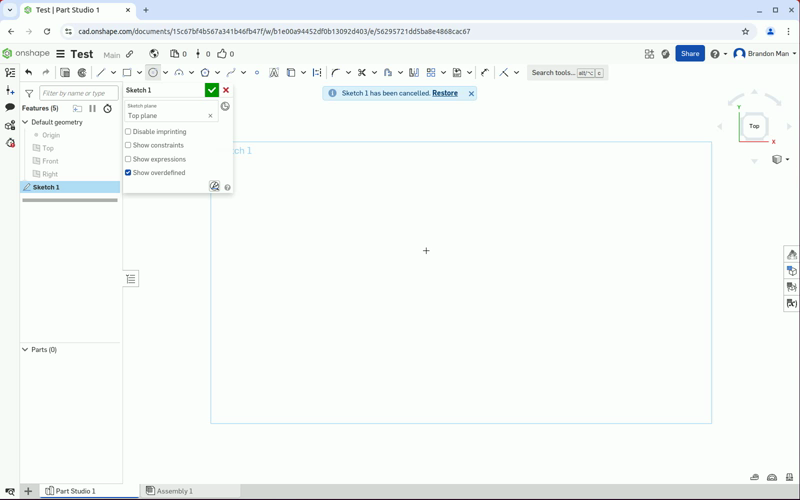
key_up(shift)
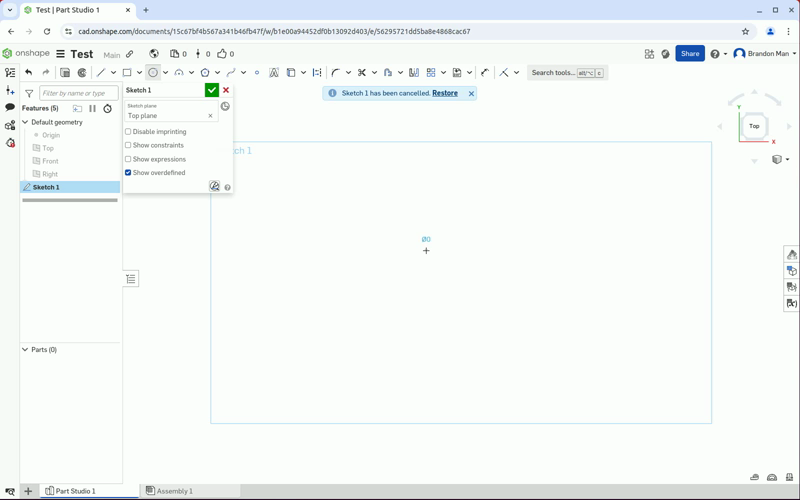
mouse_move(502, 250)
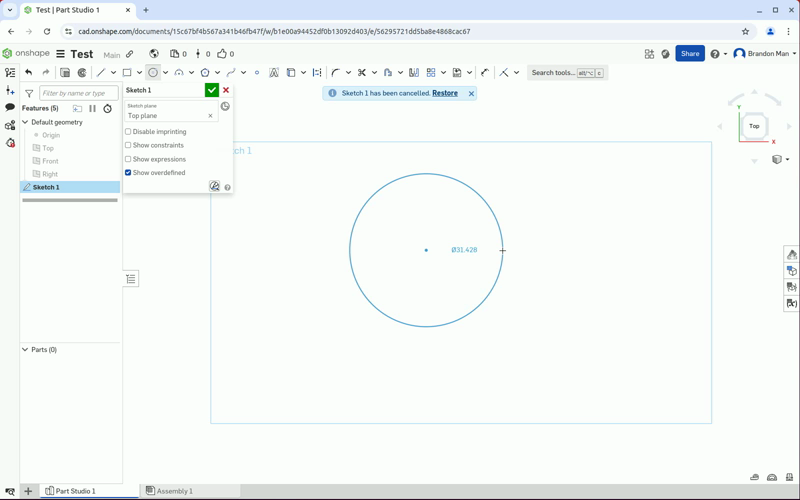
click(502, 250)
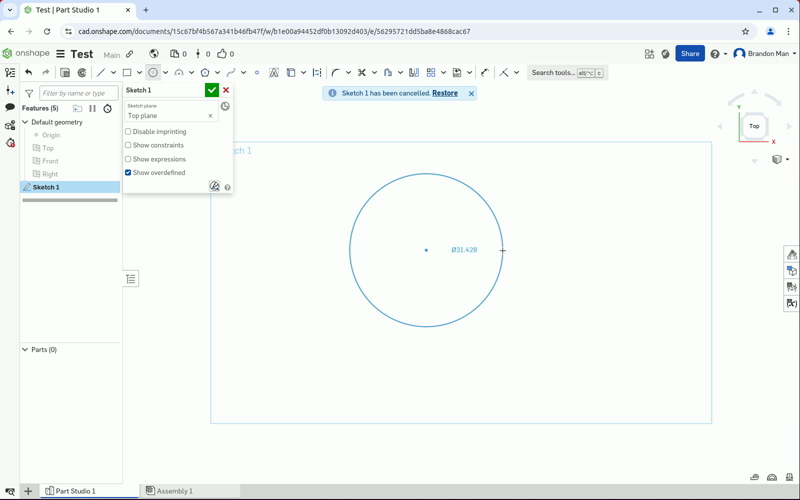
key(esc)
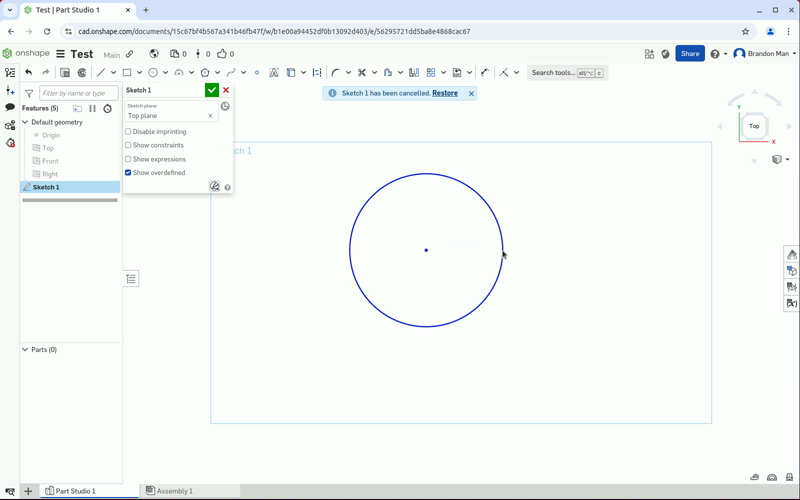
mouse_move(409, 251)
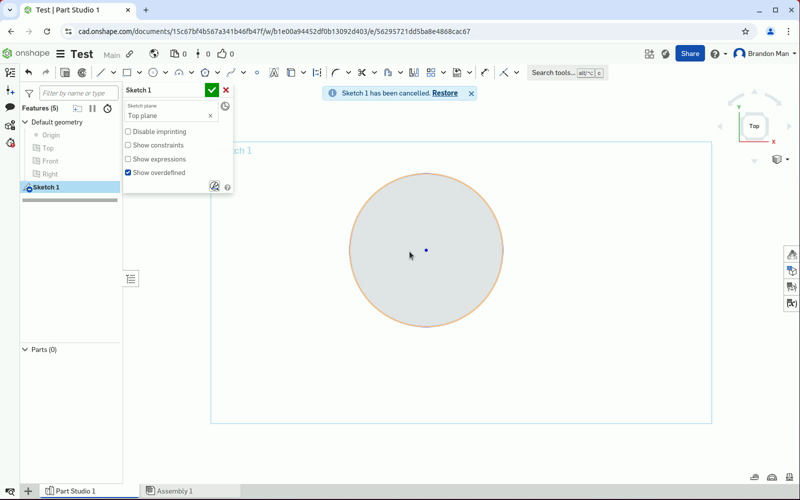
click(409, 251)
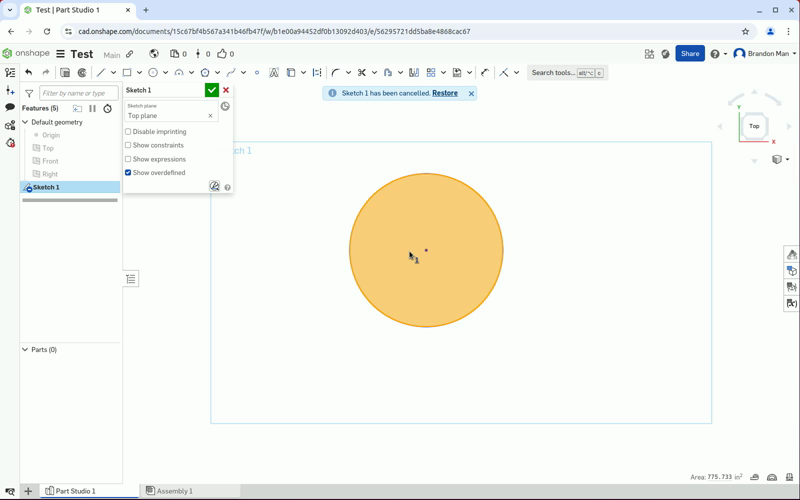
mouse_move(73, 352)
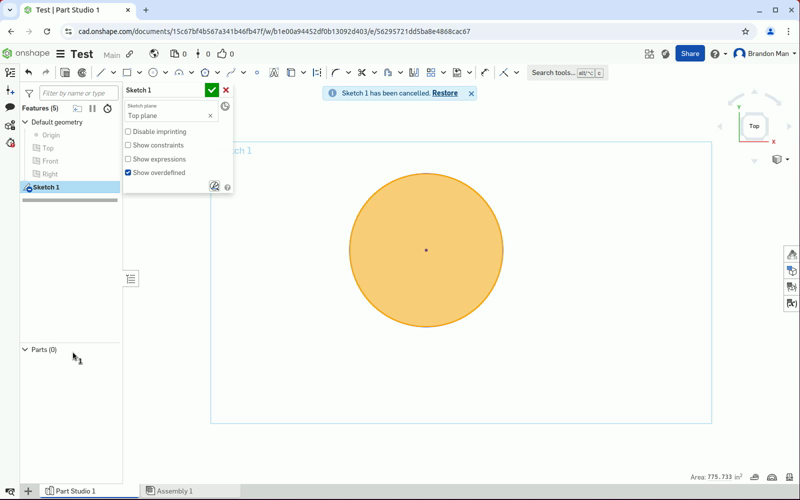
key(shift+y)
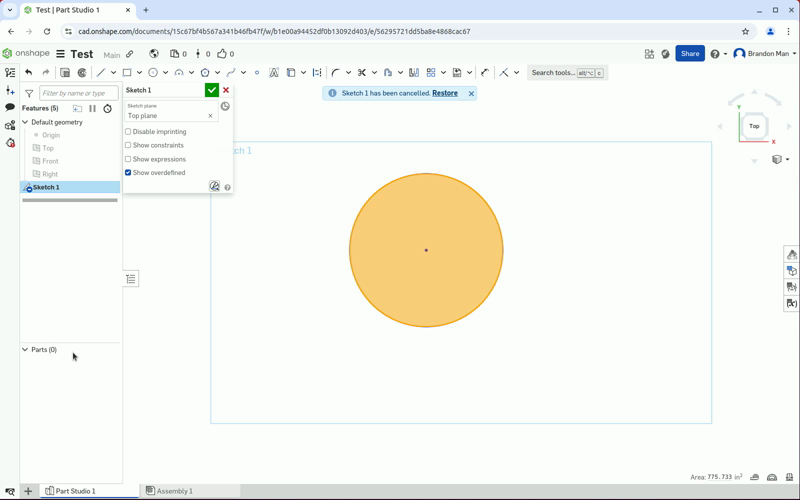
key(shift+e)
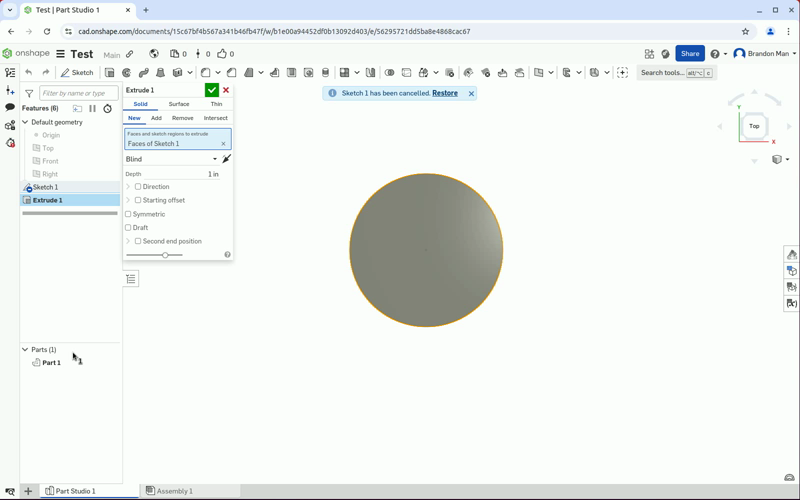
mouse_move(143, 106)
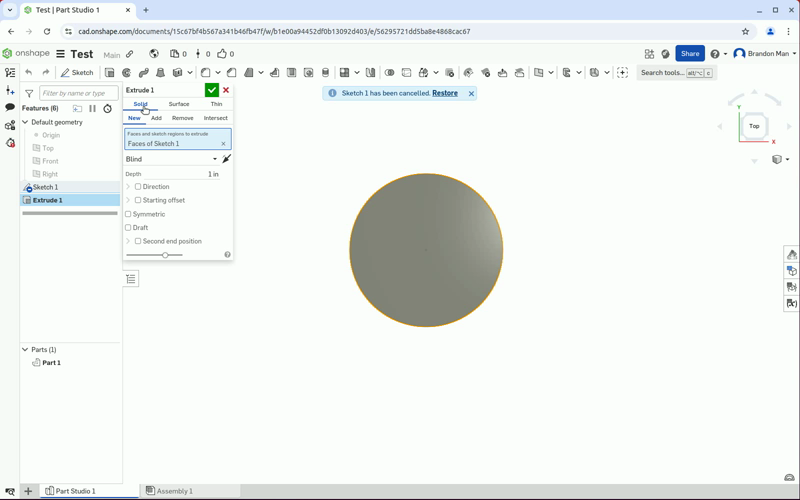
click(143, 106)
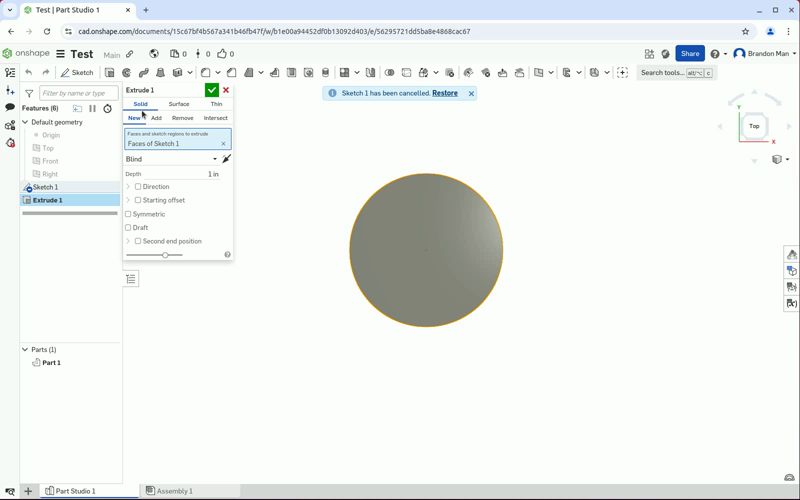
mouse_move(137, 120)
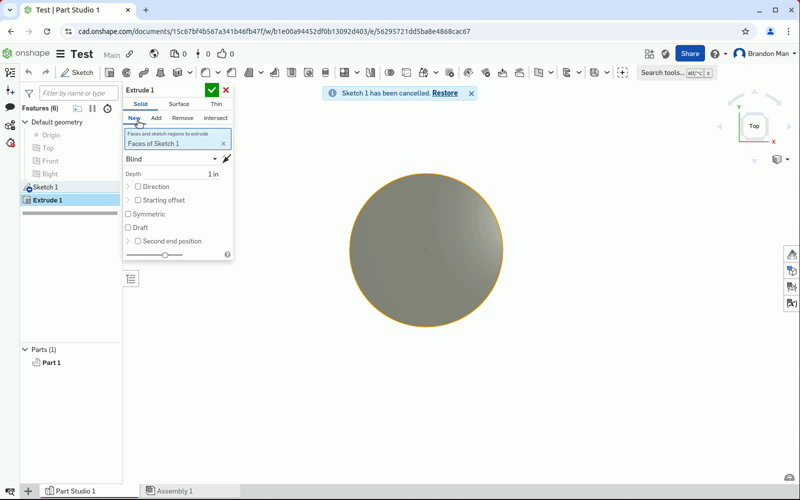
click(137, 120)
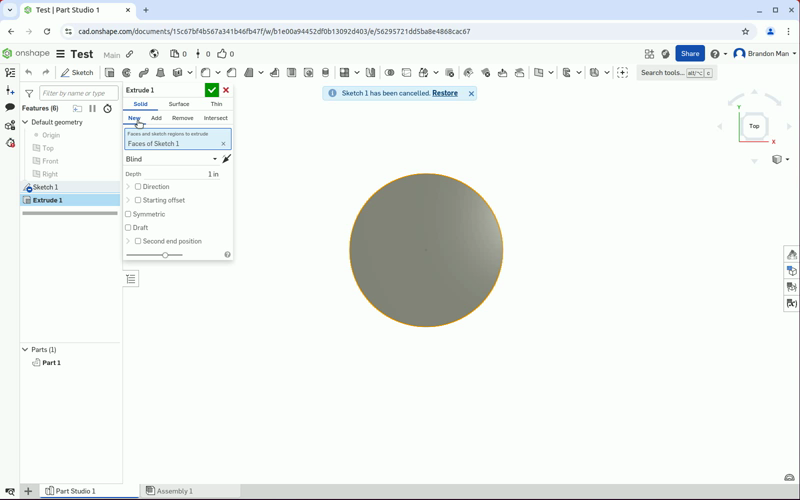
key(tab, 4)
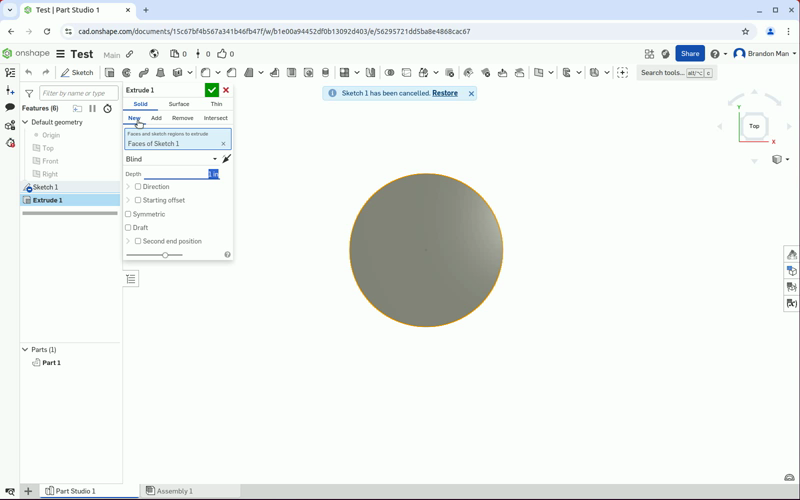
text(0.481)
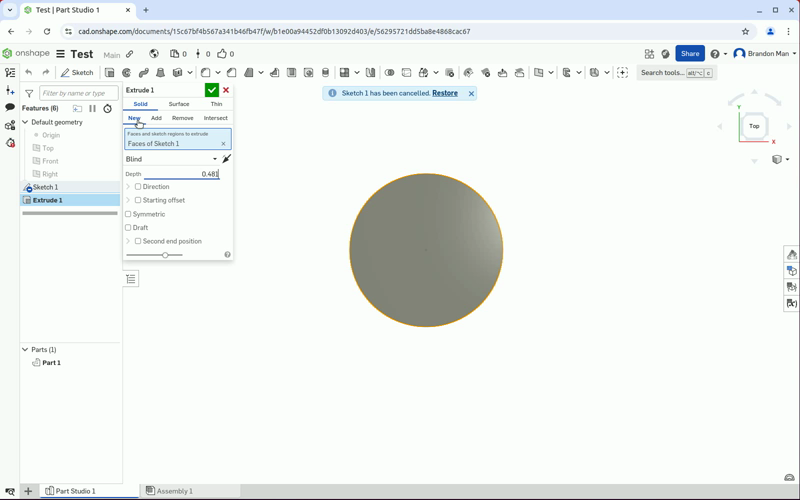
key(enter)
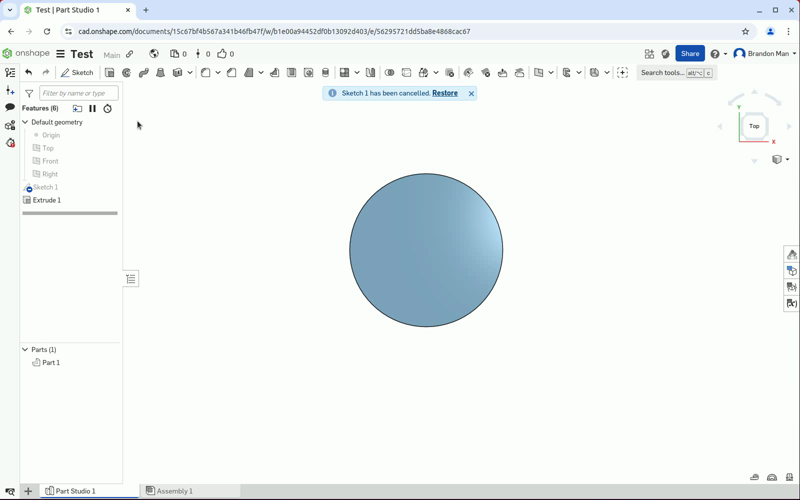
key(shift+h)
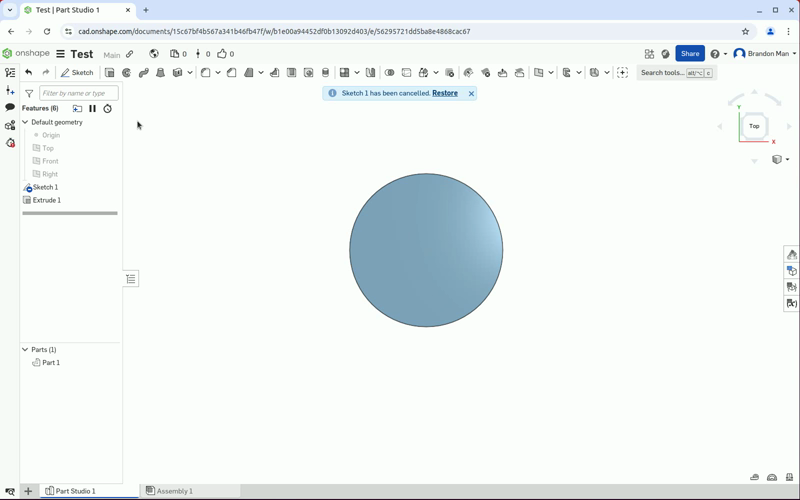
key(shift+h)
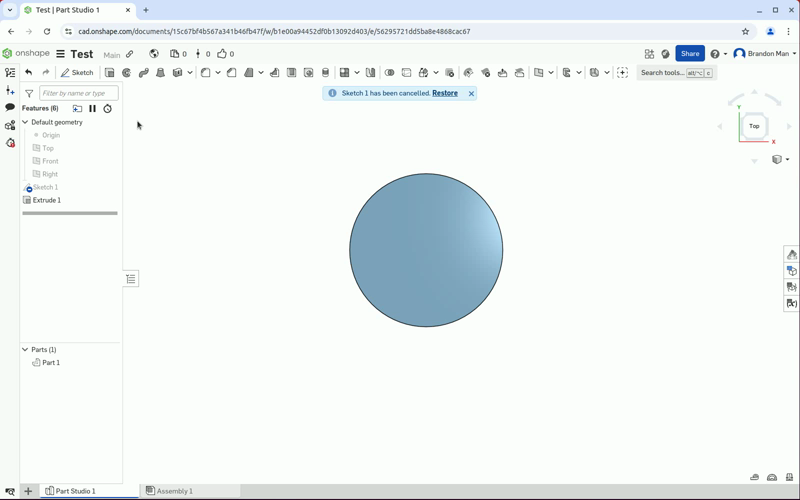
mouse_move(73, 189)
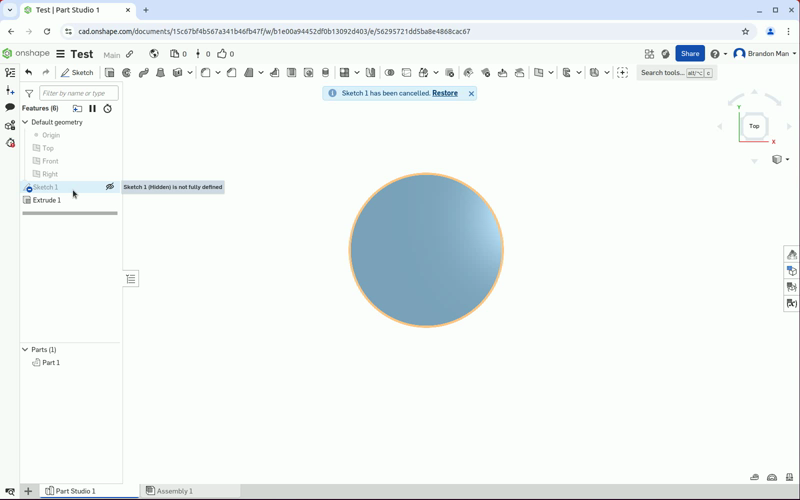
click(73, 189)
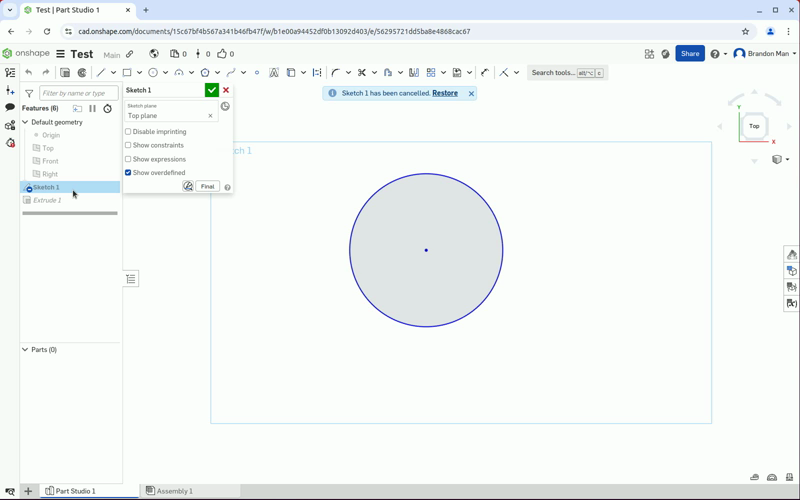
mouse_move(229, 92)
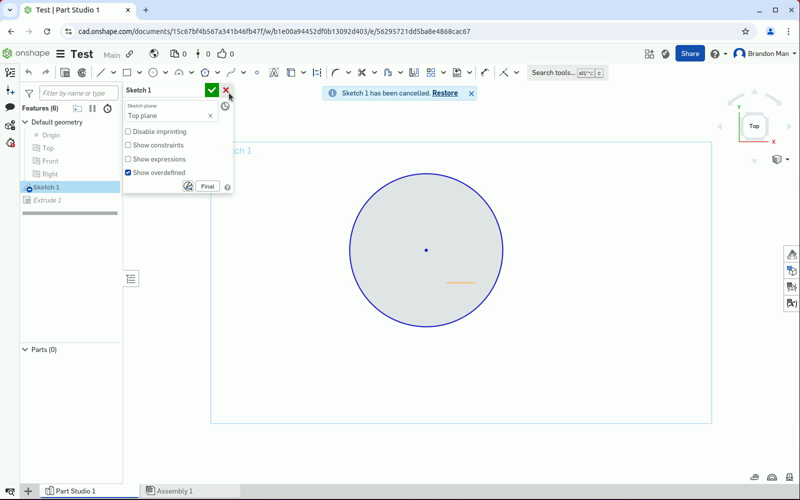
click(229, 92)
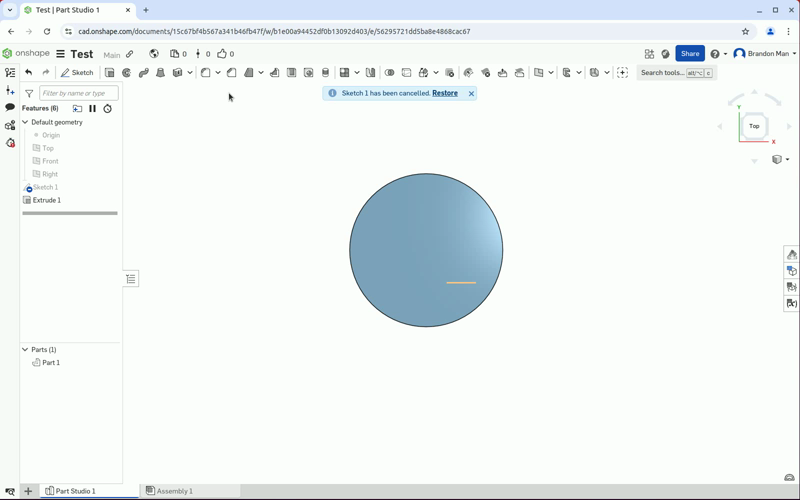
mouse_move(541, 75)
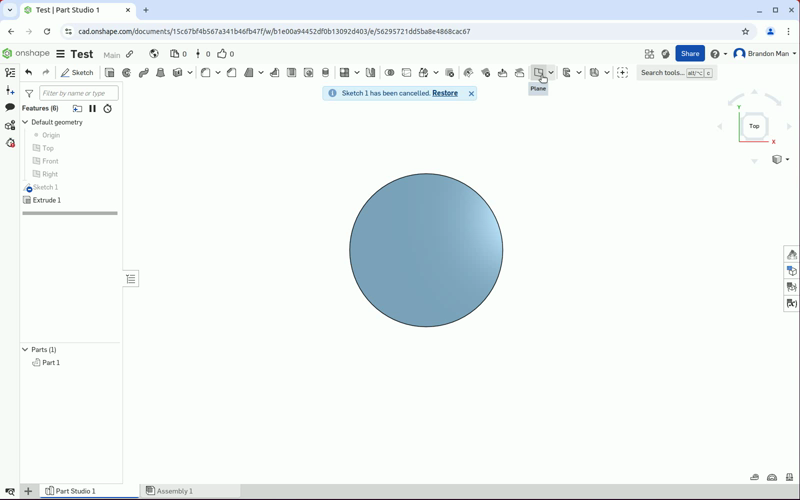
click(541, 75)
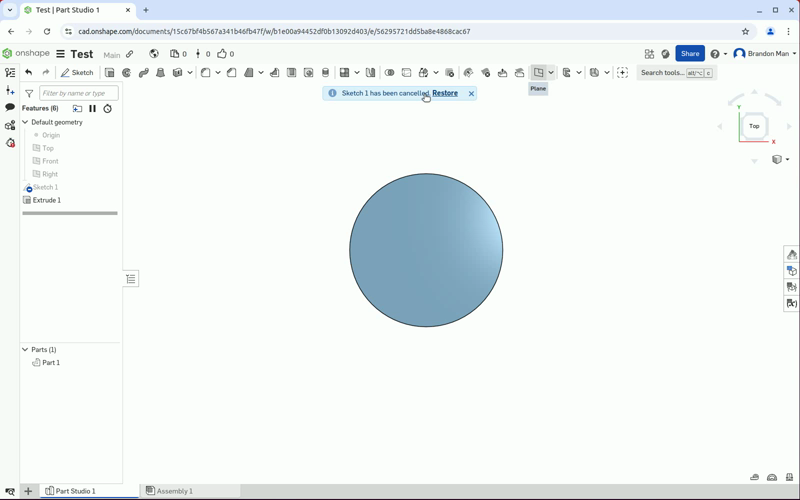
mouse_move(73, 150)
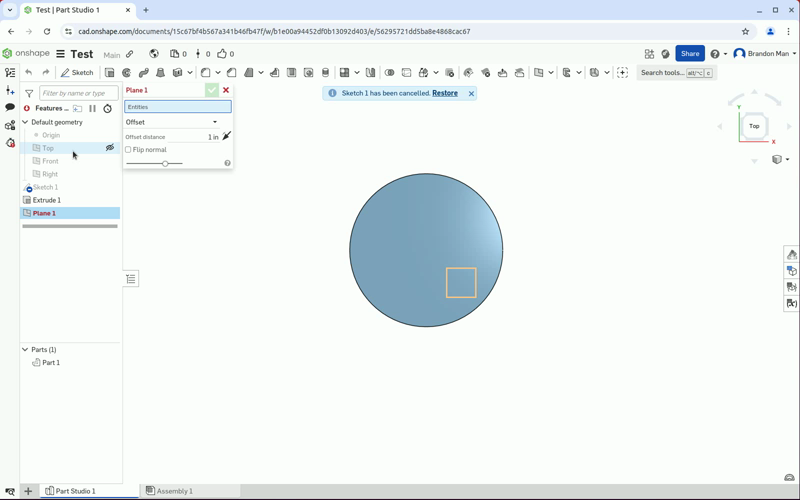
click(73, 150)
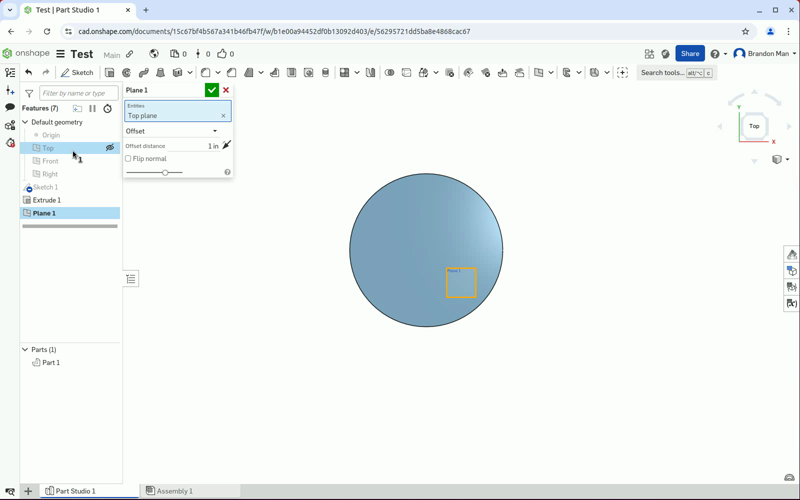
key(tab, 2)
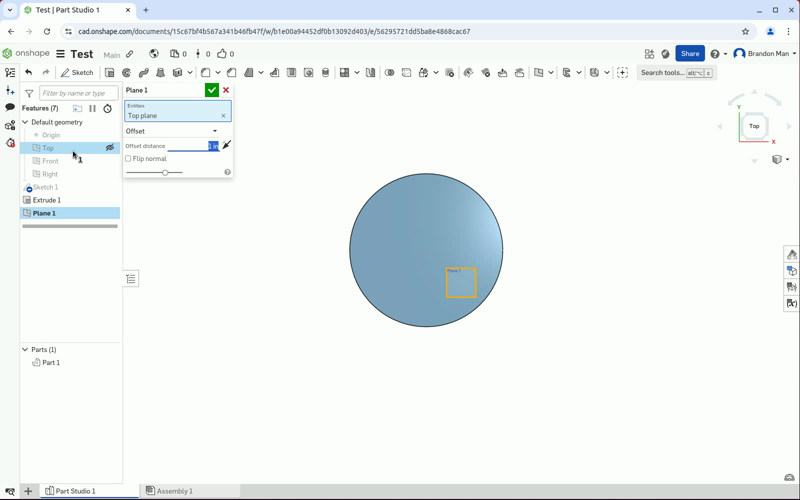
text(0.493)
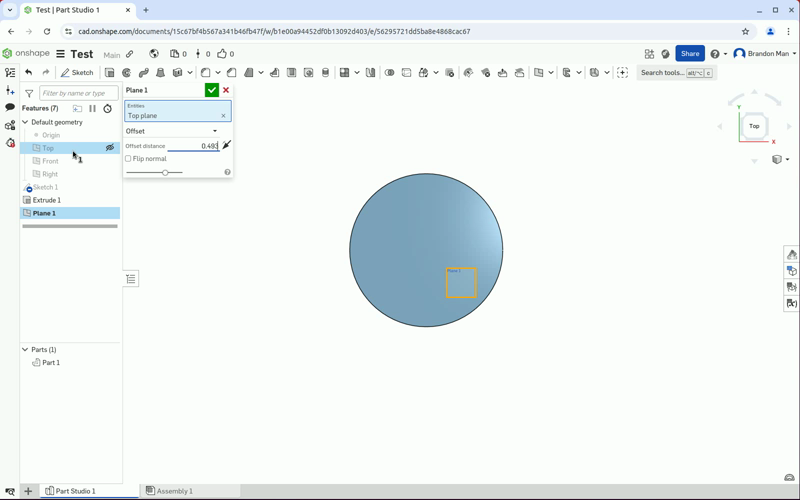
key(enter, 2)
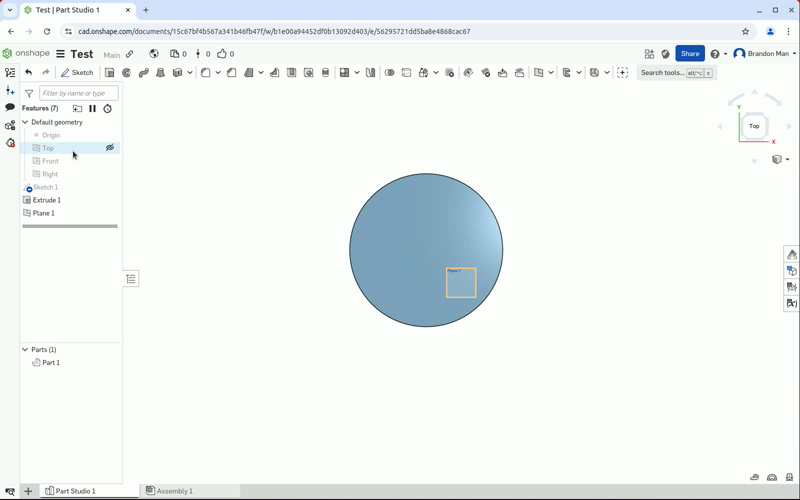
key(shift+s)
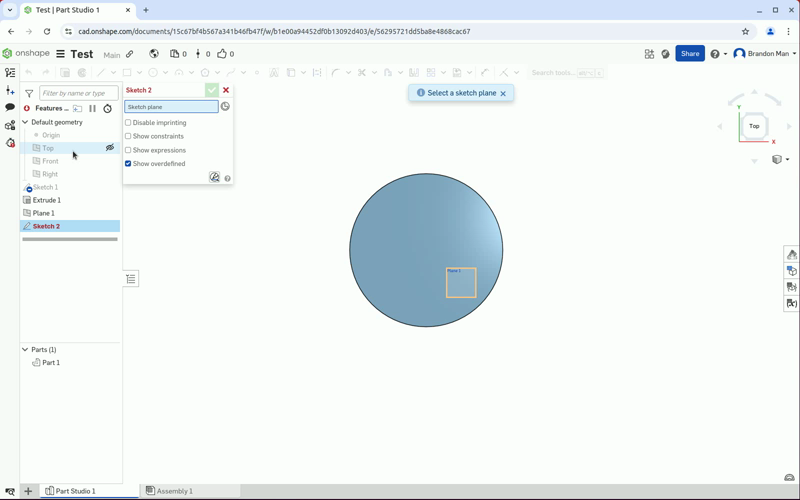
mouse_move(73, 215)
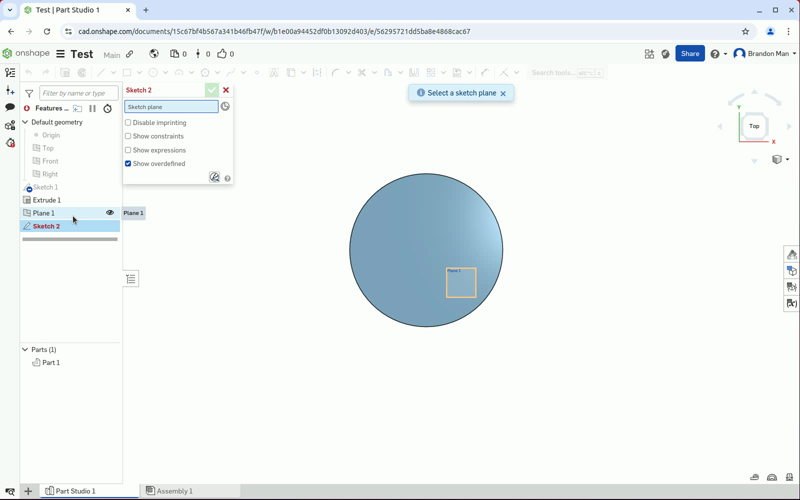
click(73, 215)
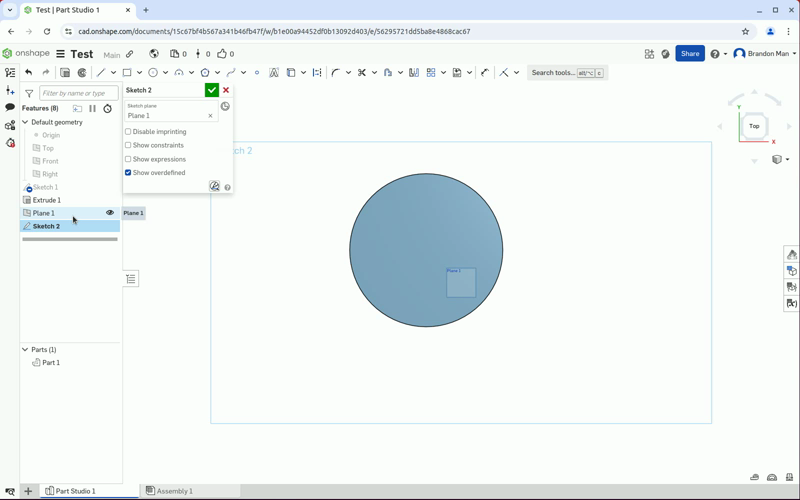
mouse_move(73, 352)
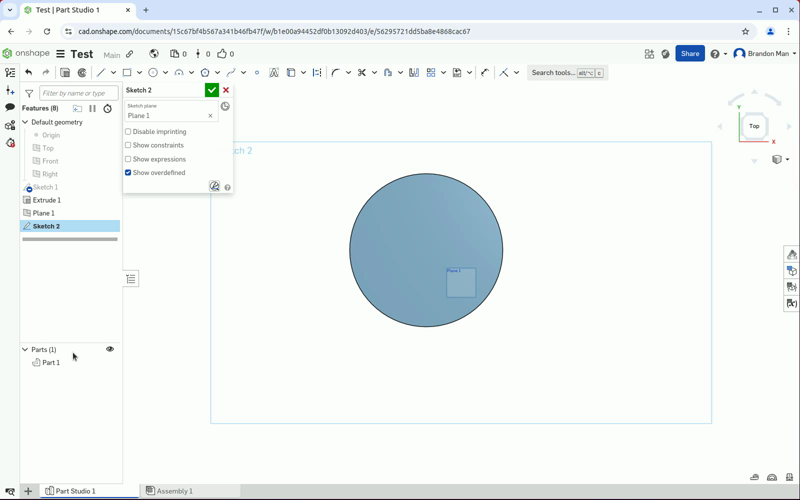
key(y)
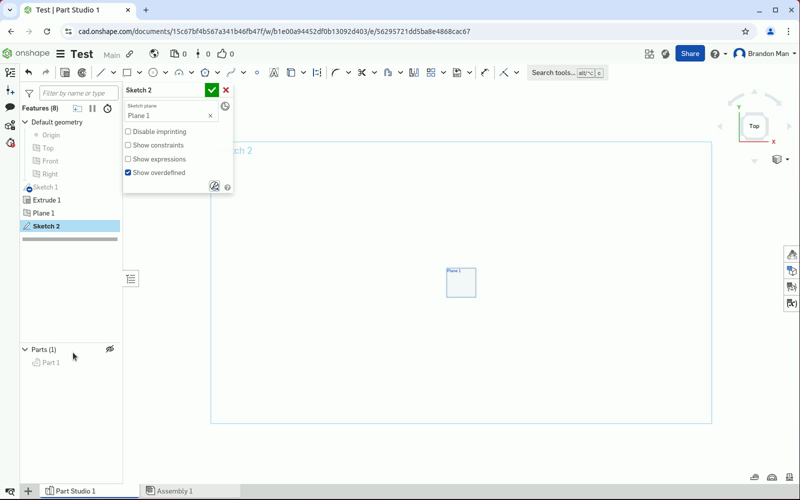
key(c)
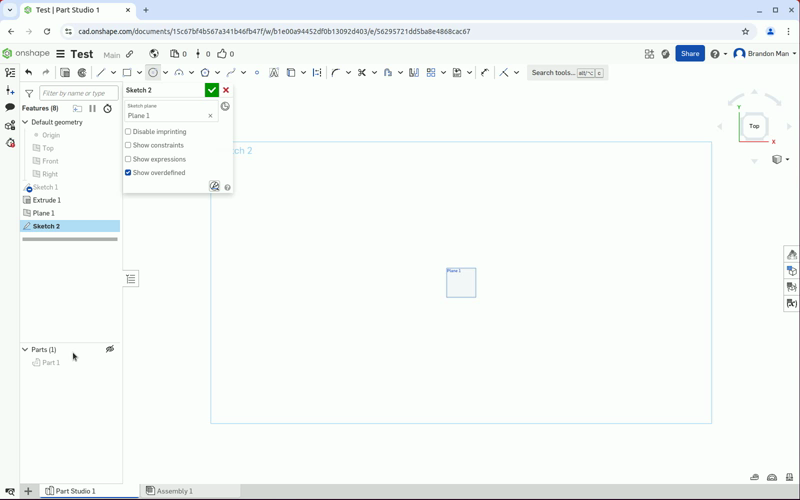
key_down(shift)
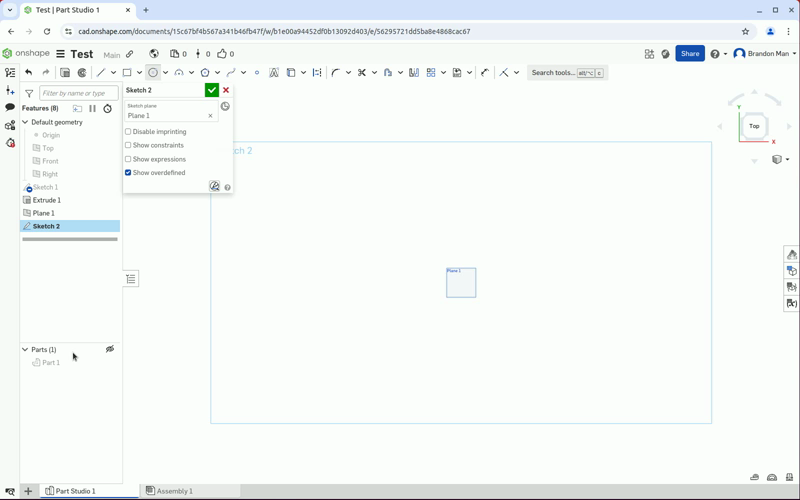
mouse_move(419, 243)
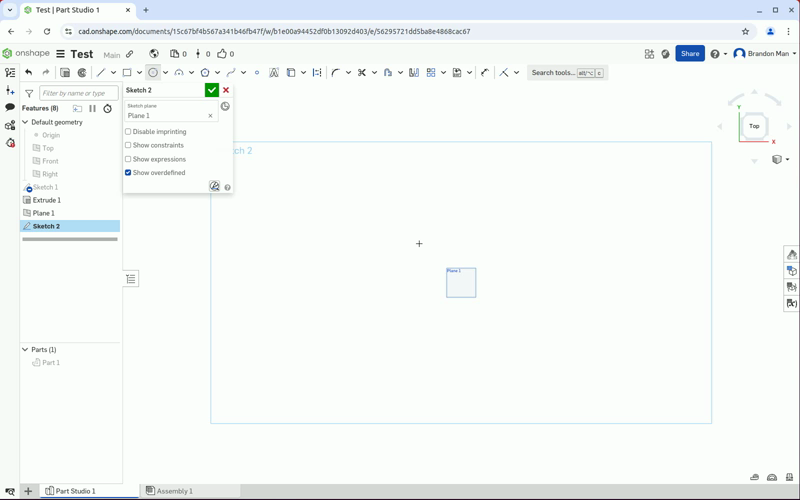
click(419, 243)
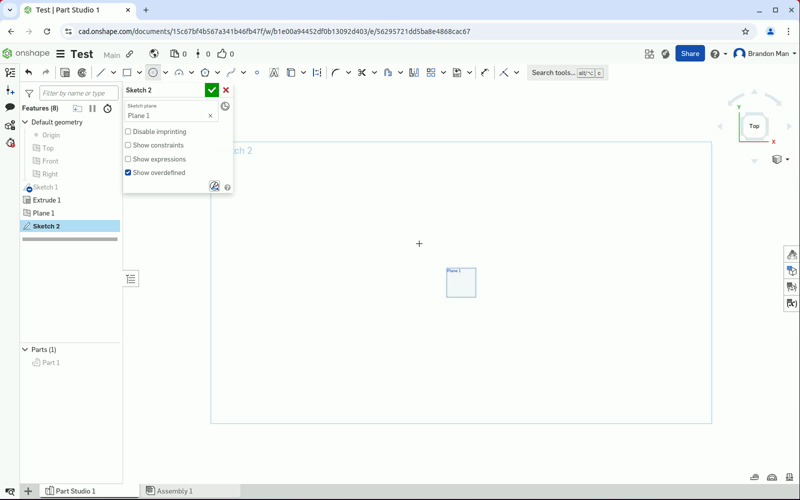
key_up(shift)
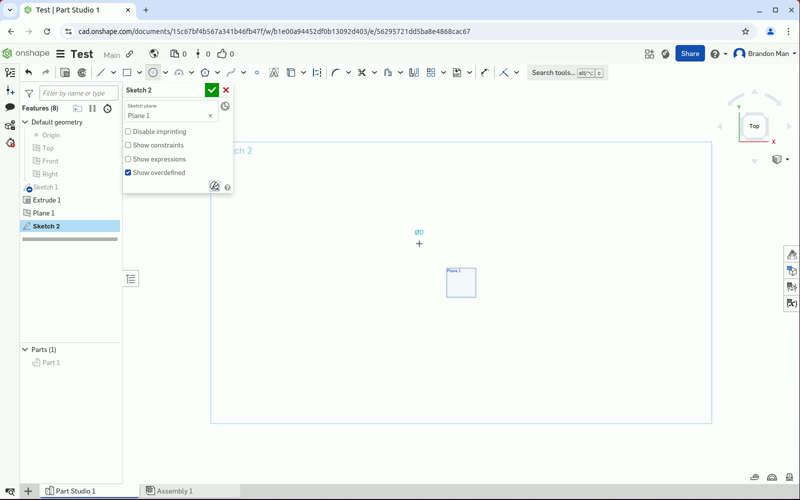
mouse_move(473, 243)
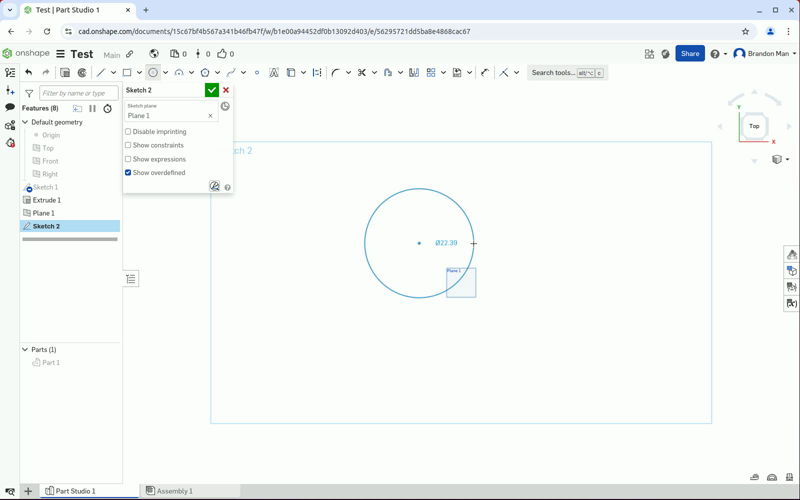
click(473, 243)
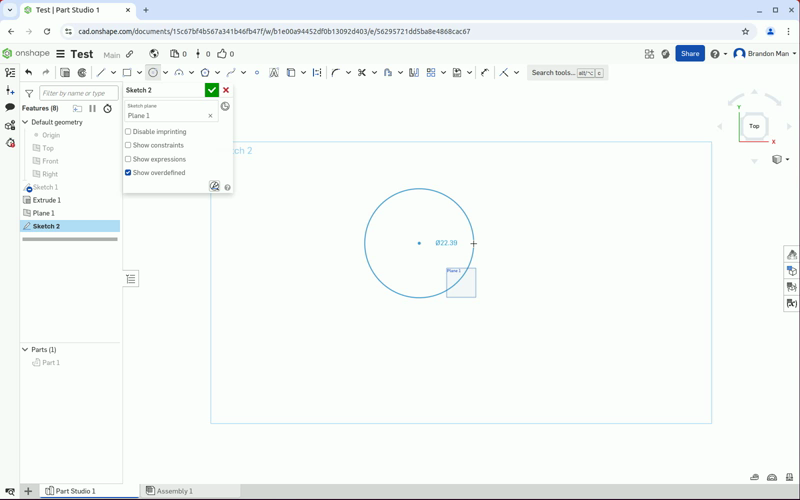
key(esc)
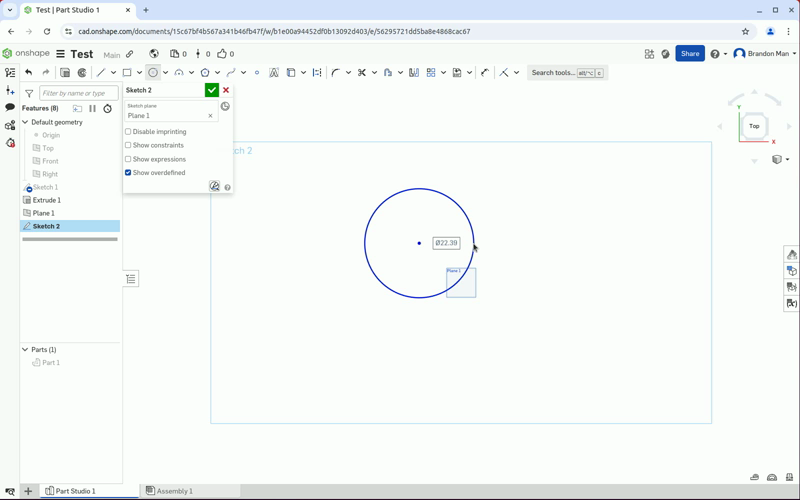
mouse_move(448, 261)
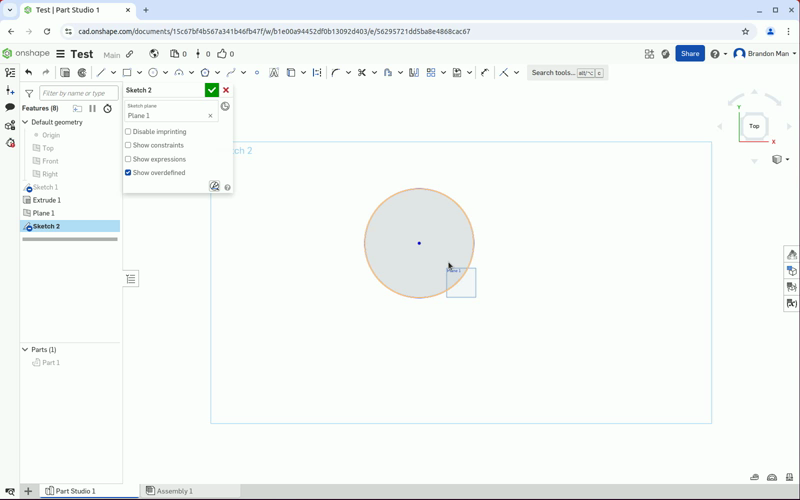
click(448, 261)
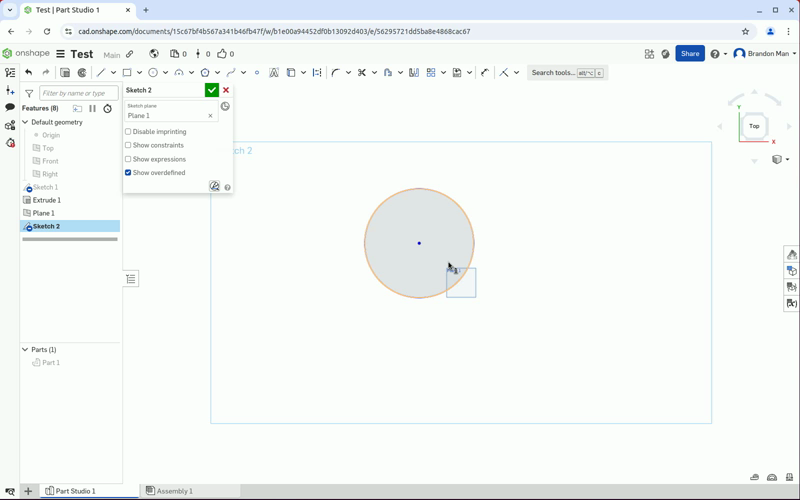
mouse_move(73, 352)
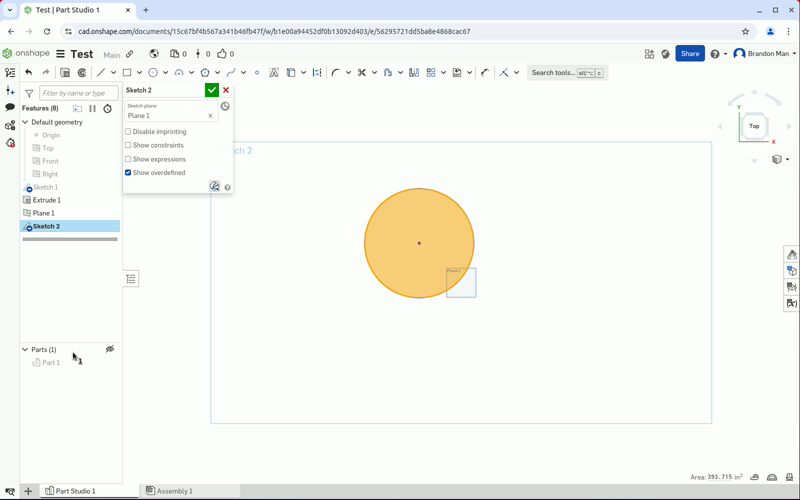
key(shift+y)
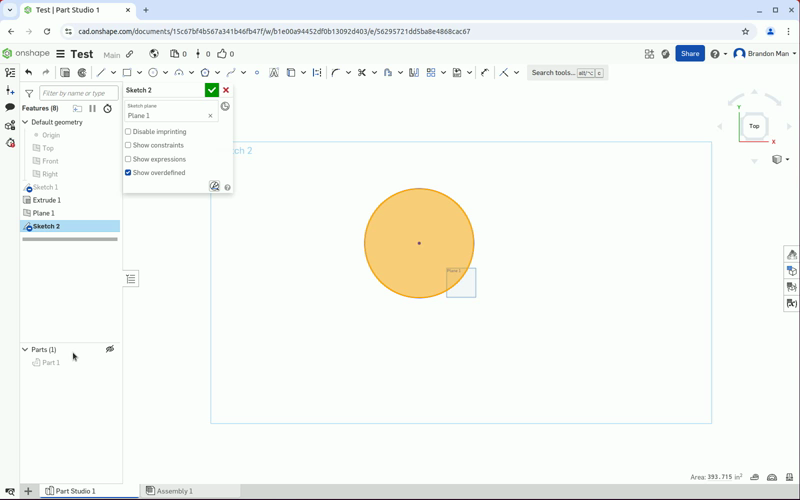
key(shift+e)
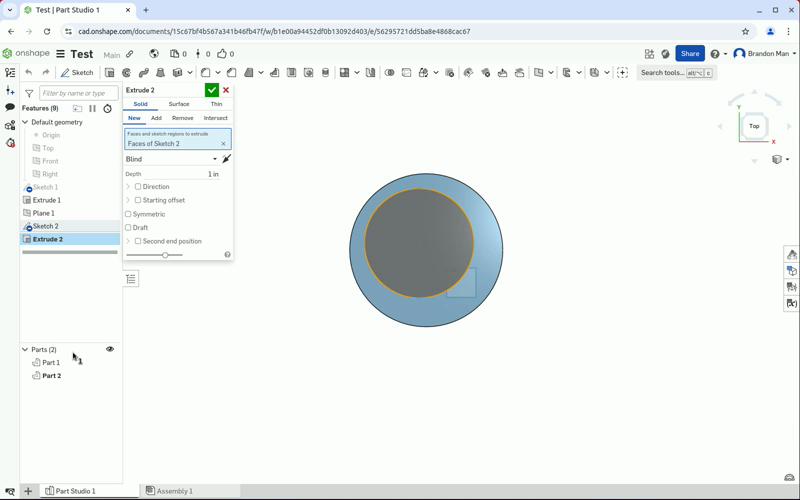
mouse_move(143, 106)
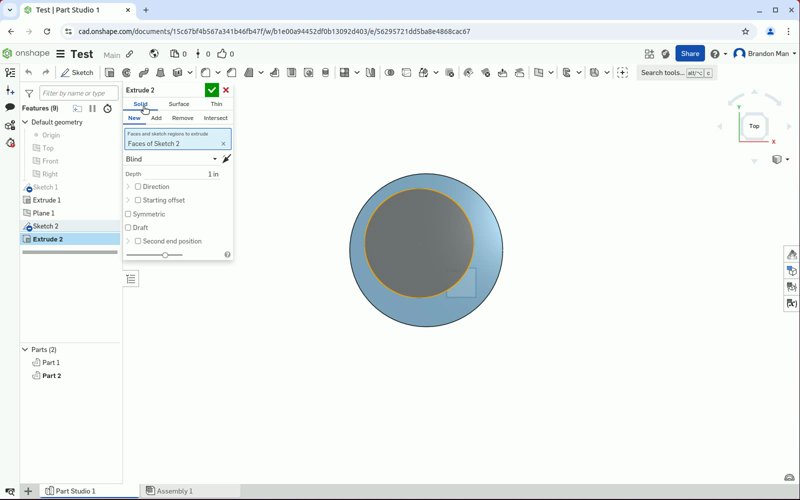
click(143, 106)
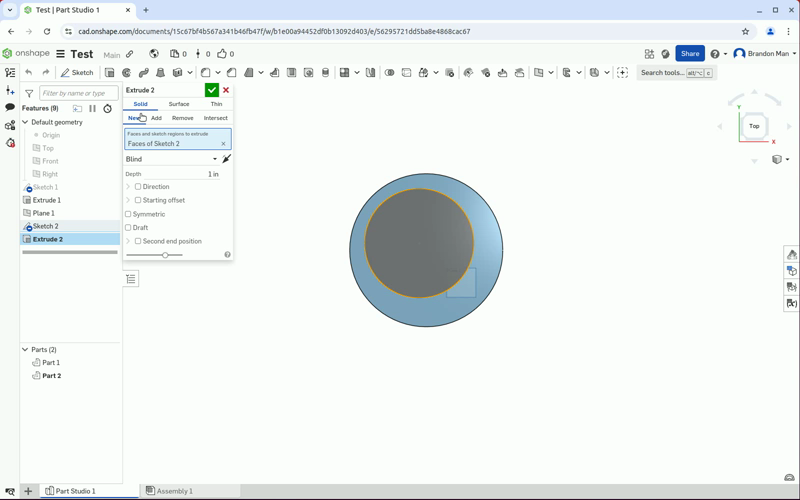
mouse_move(137, 120)
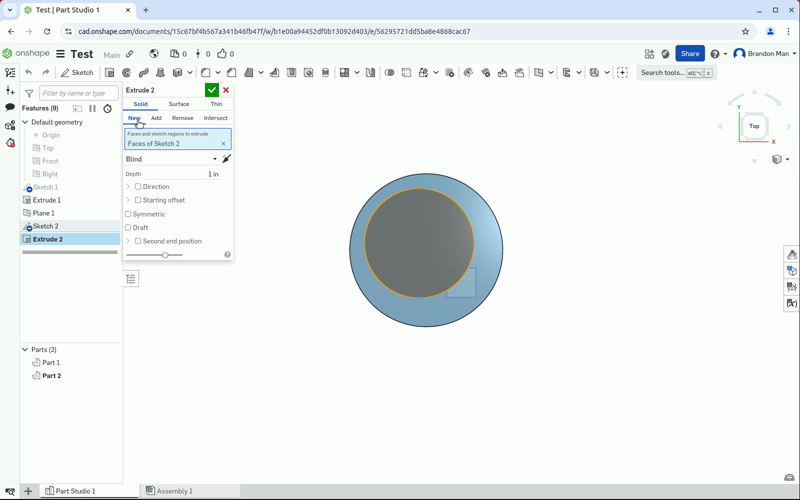
click(137, 120)
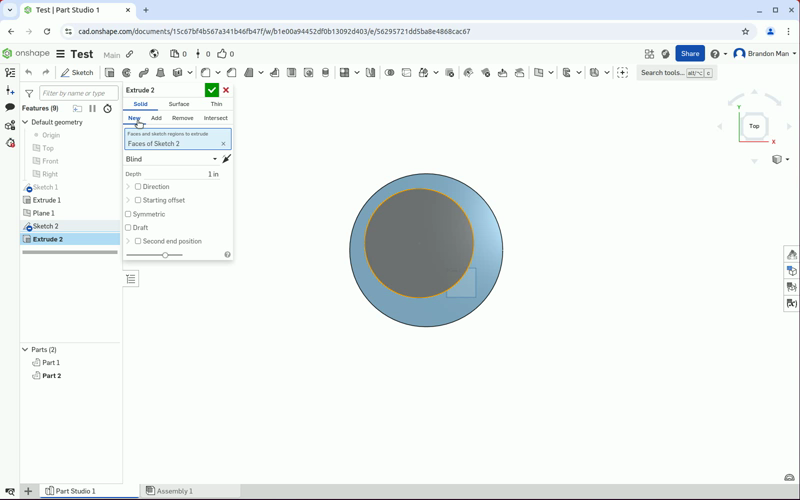
key(tab, 4)
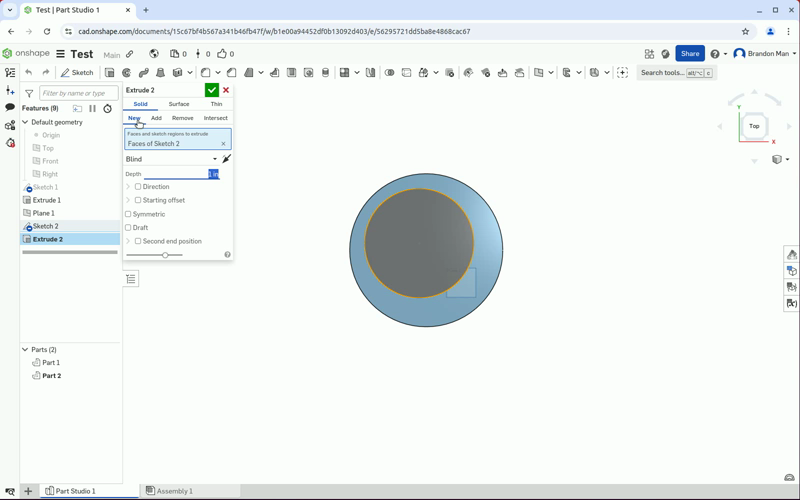
text(0.481)
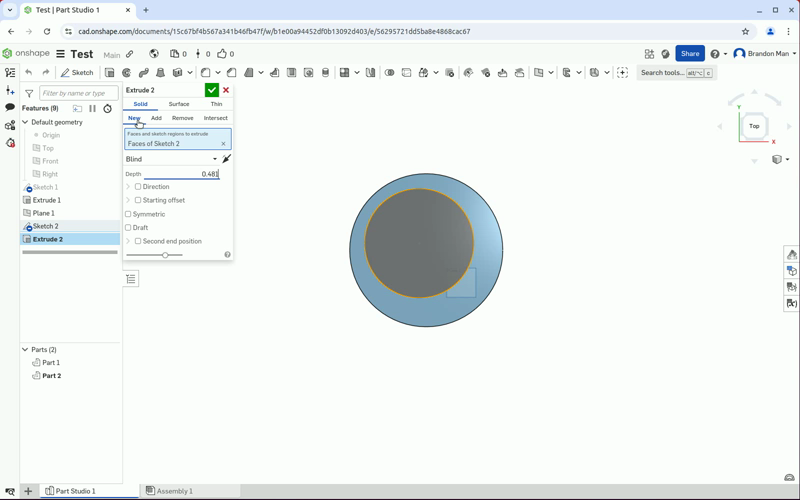
key(enter)
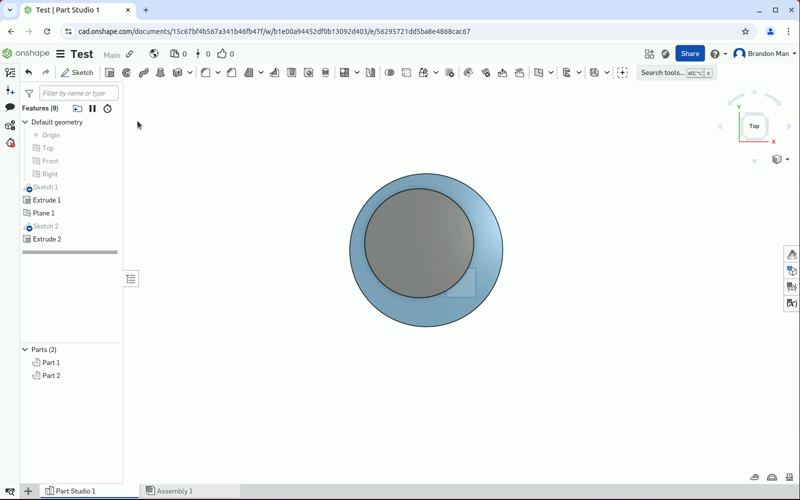
key(shift+h)
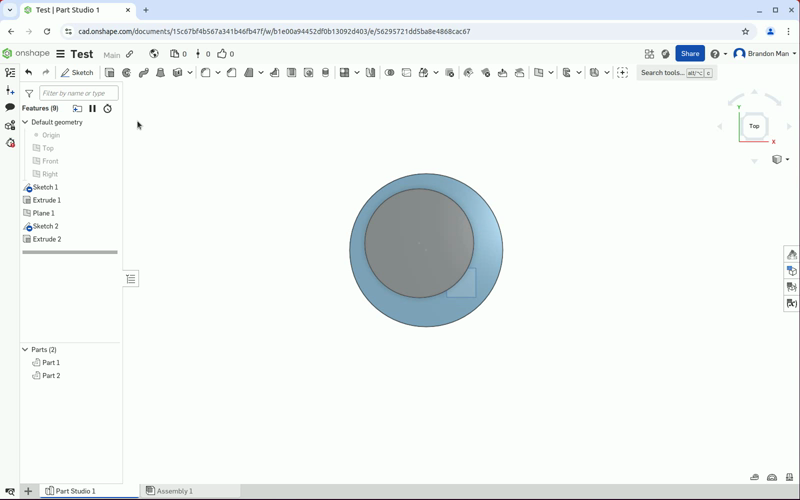
key(shift+h)
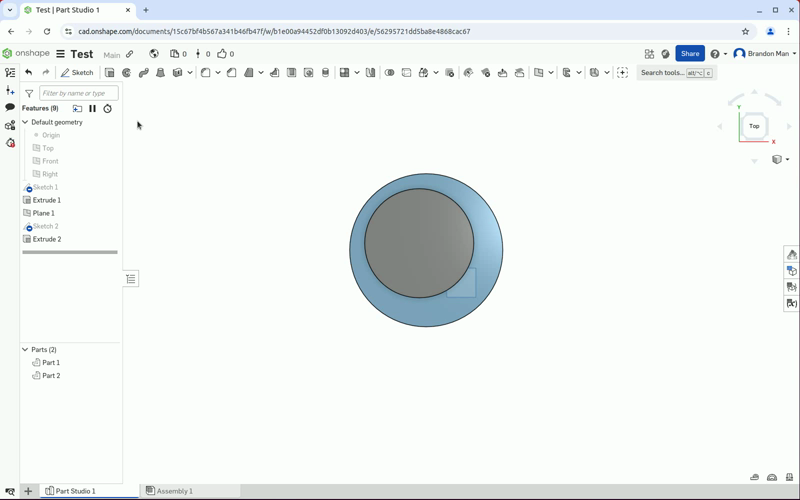
mouse_move(73, 189)
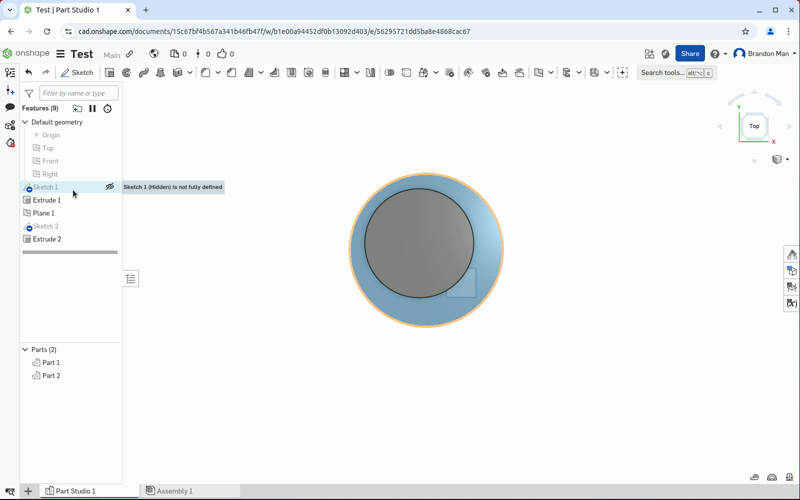
click(73, 189)
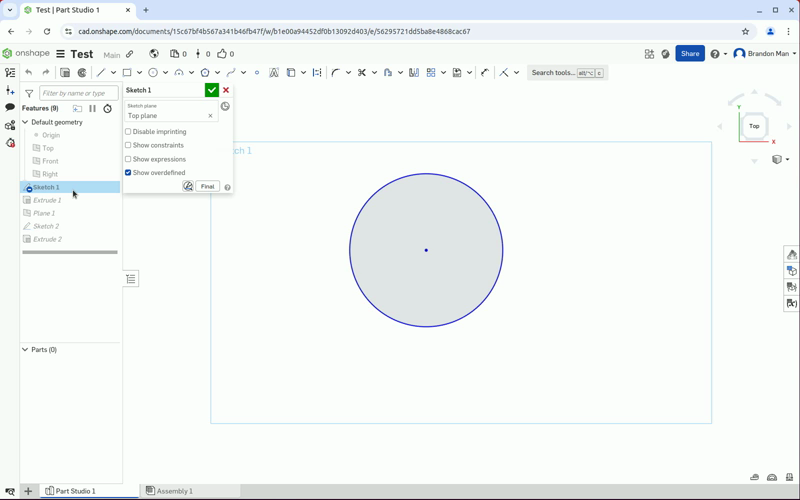
mouse_move(229, 92)
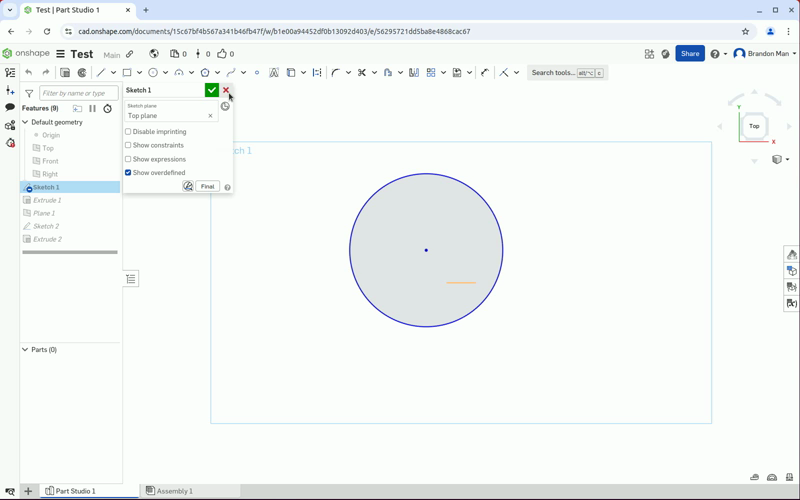
click(229, 92)
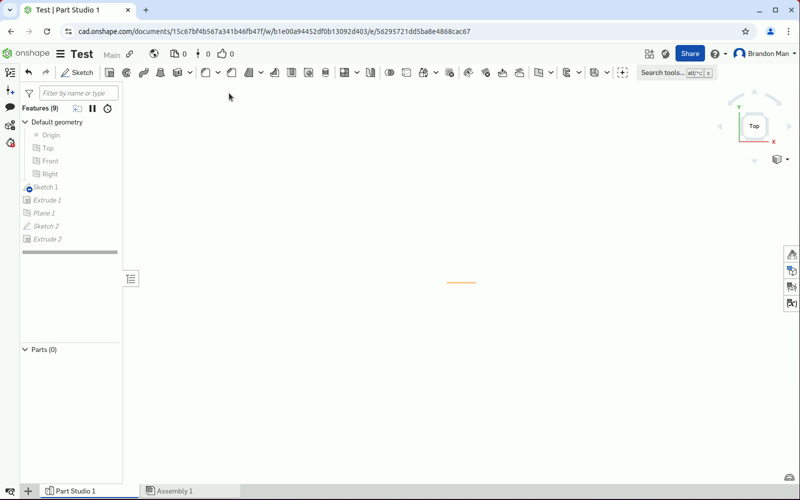
mouse_move(541, 75)
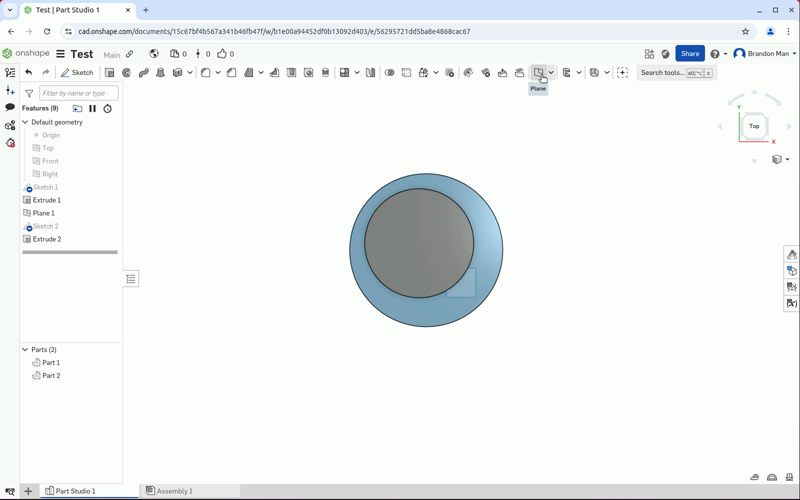
click(541, 75)
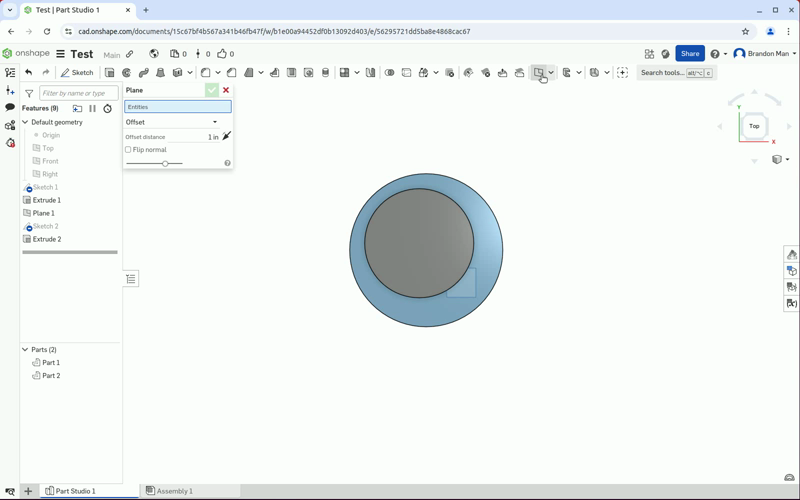
mouse_move(73, 150)
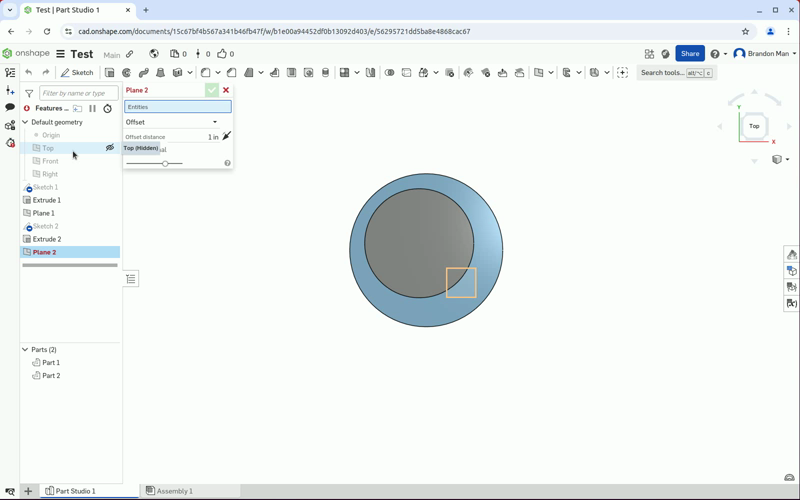
click(73, 150)
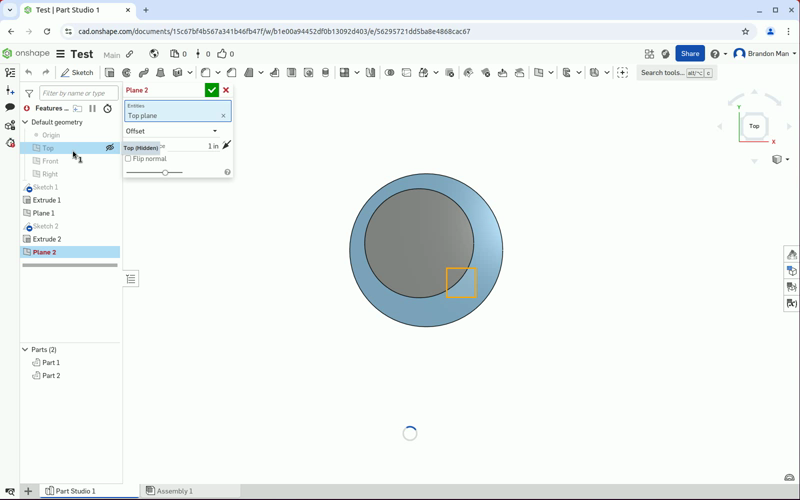
key(tab, 2)
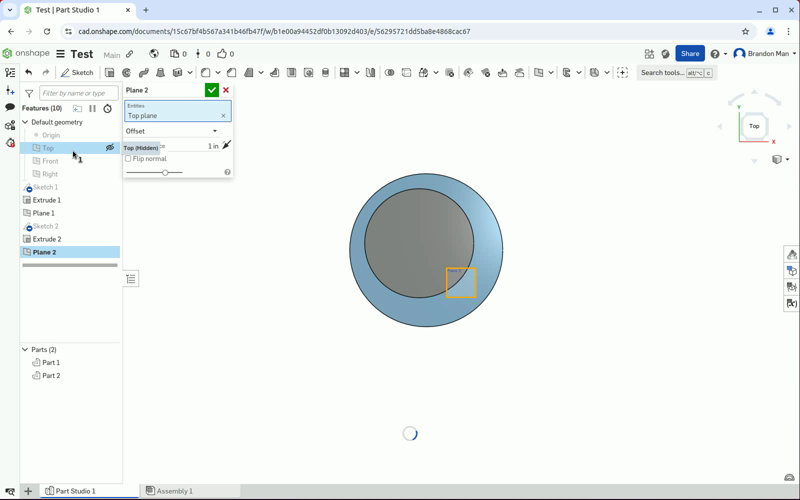
text(0.955)
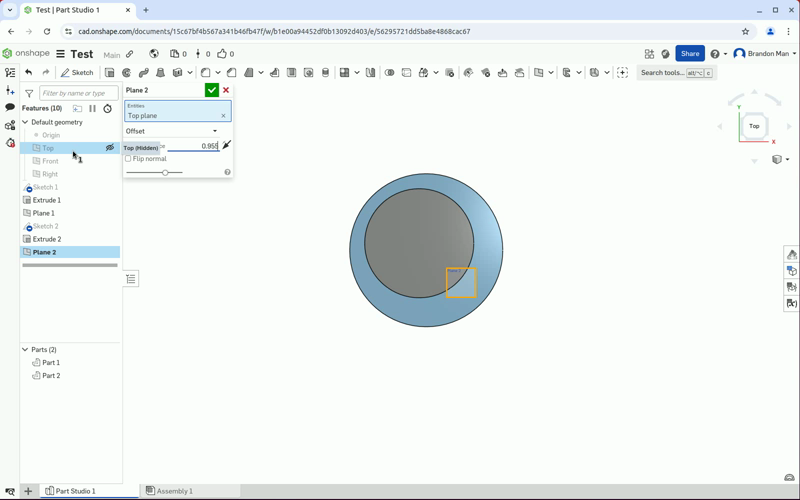
key(enter, 2)
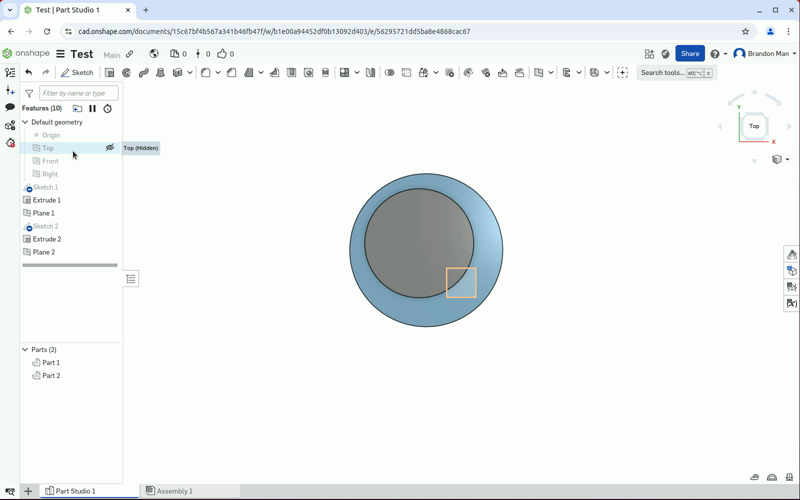
key(shift+s)
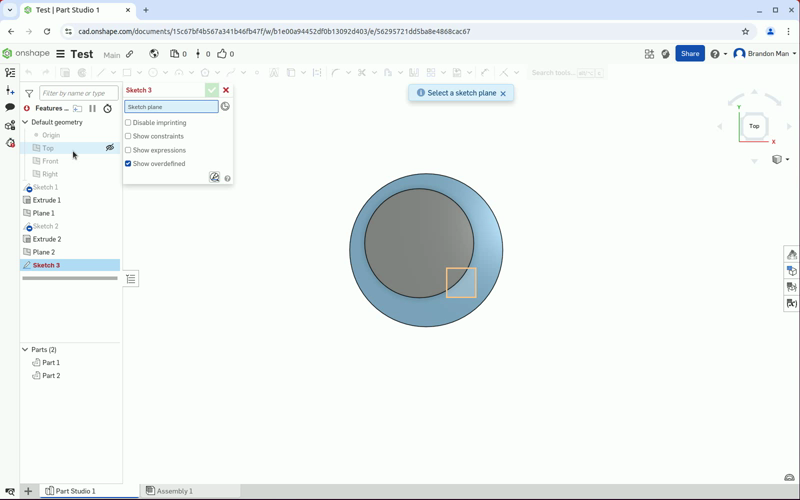
mouse_move(73, 254)
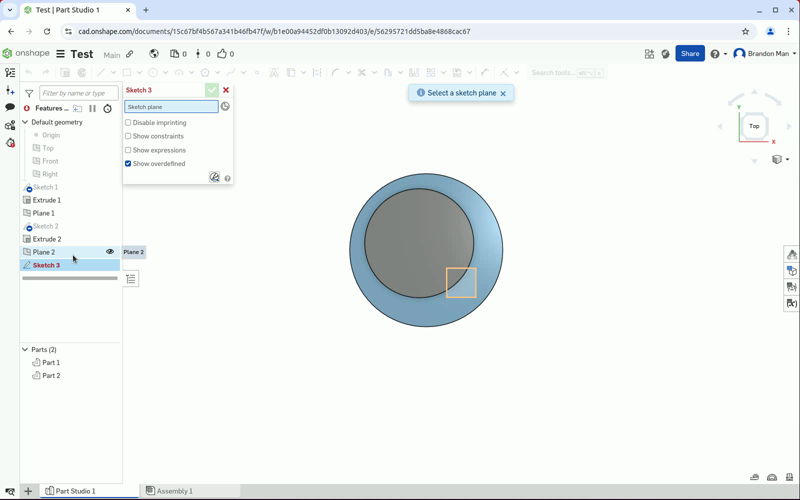
click(73, 254)
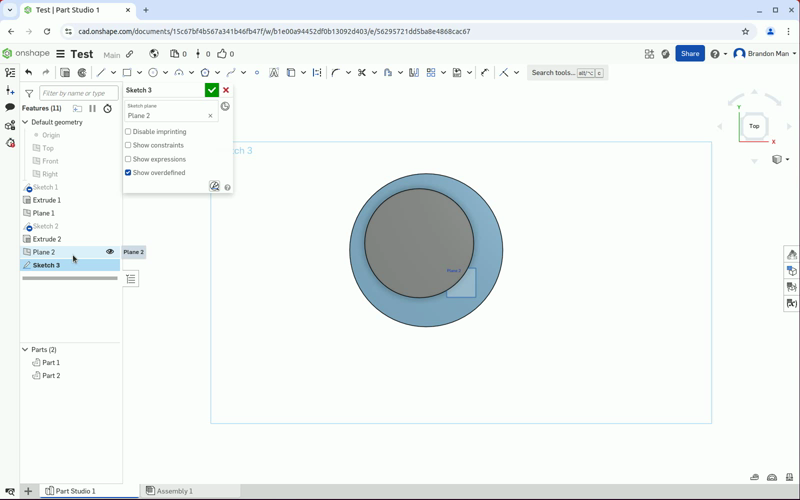
mouse_move(73, 352)
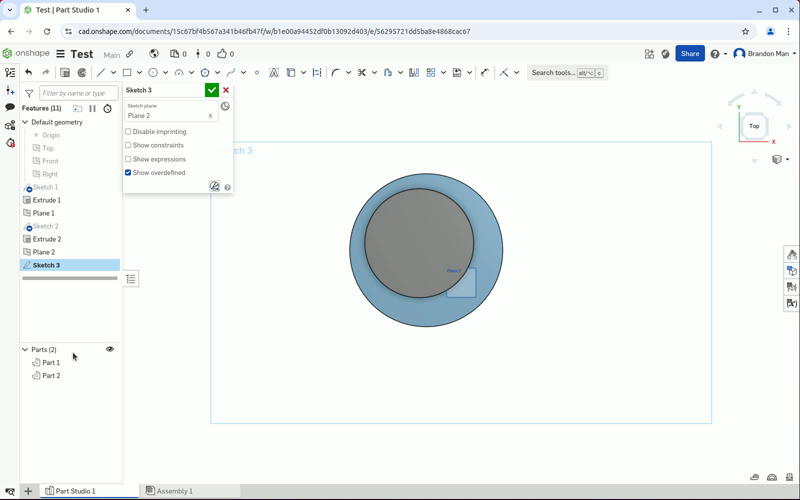
key(y)
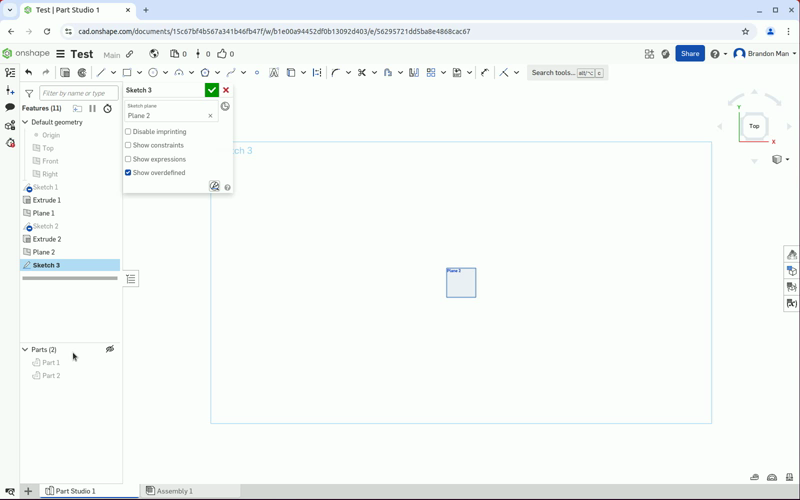
key(c)
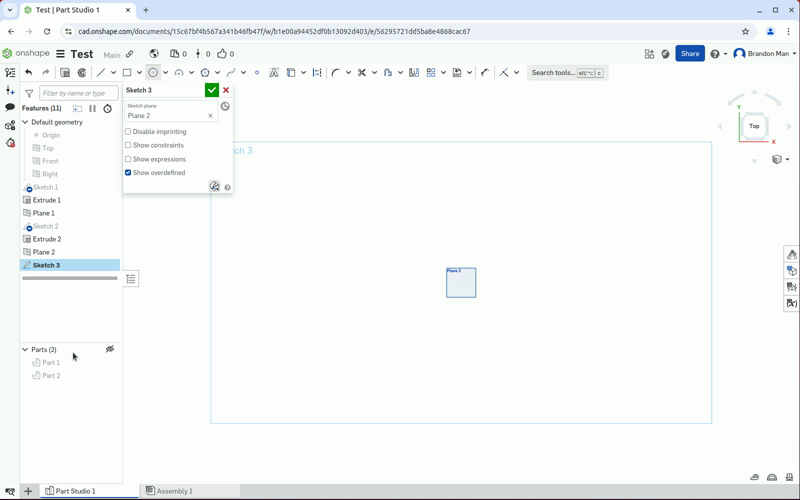
key_down(shift)
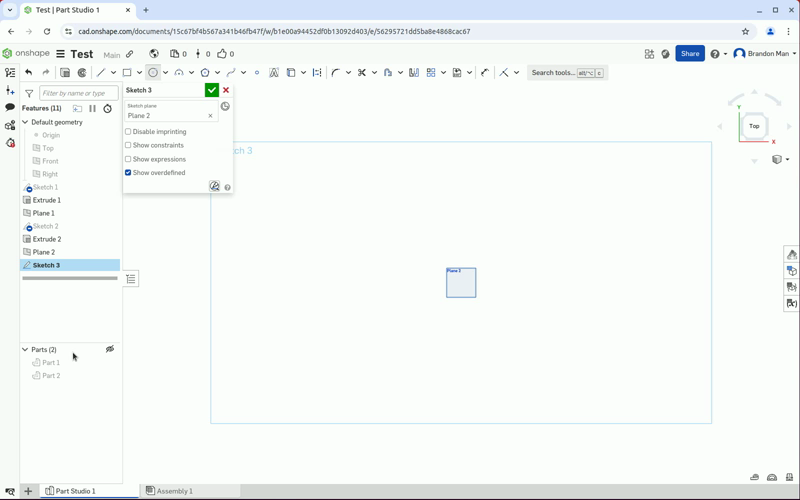
mouse_move(420, 239)
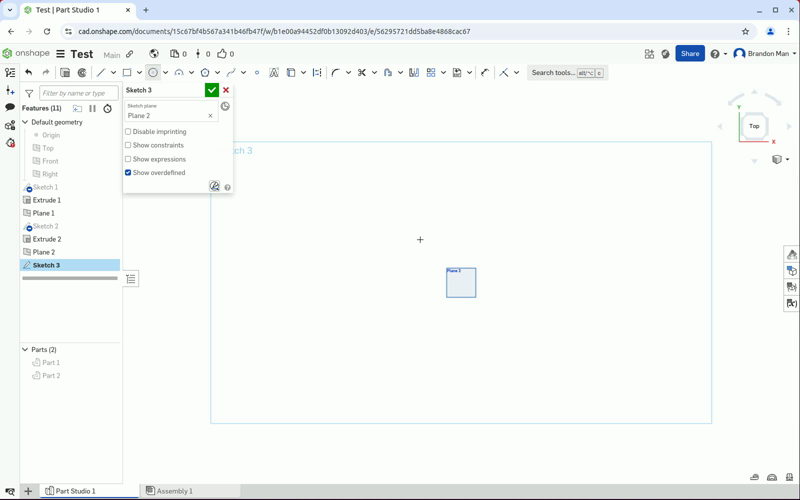
click(420, 239)
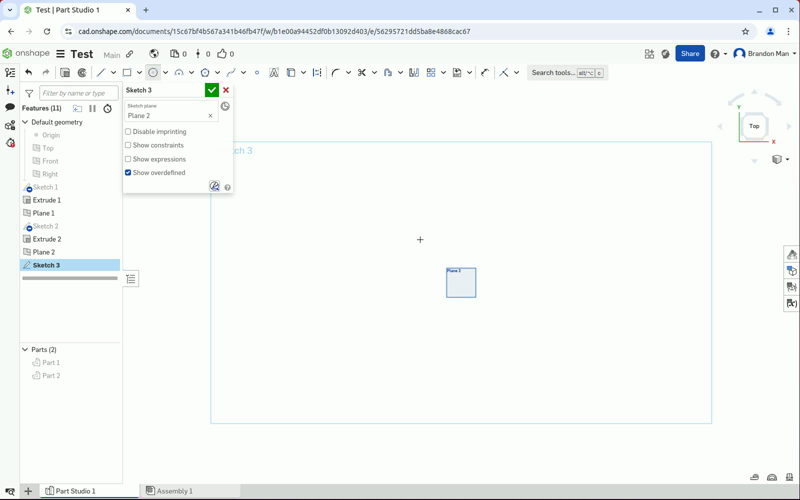
key_up(shift)
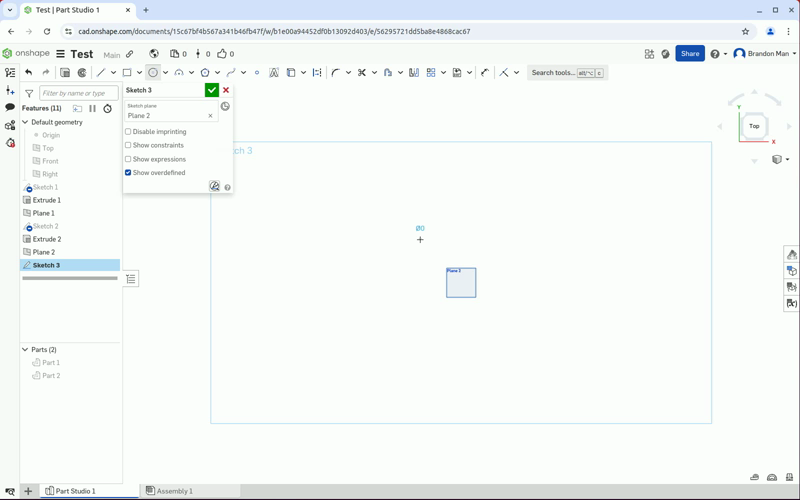
mouse_move(470, 239)
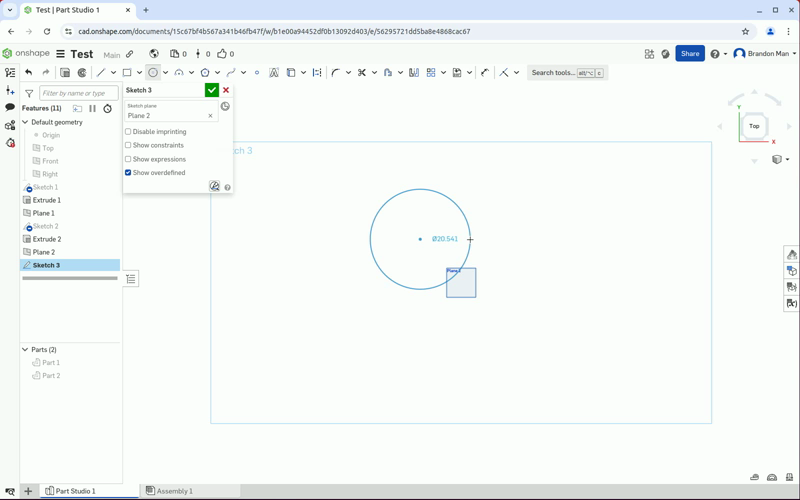
click(470, 239)
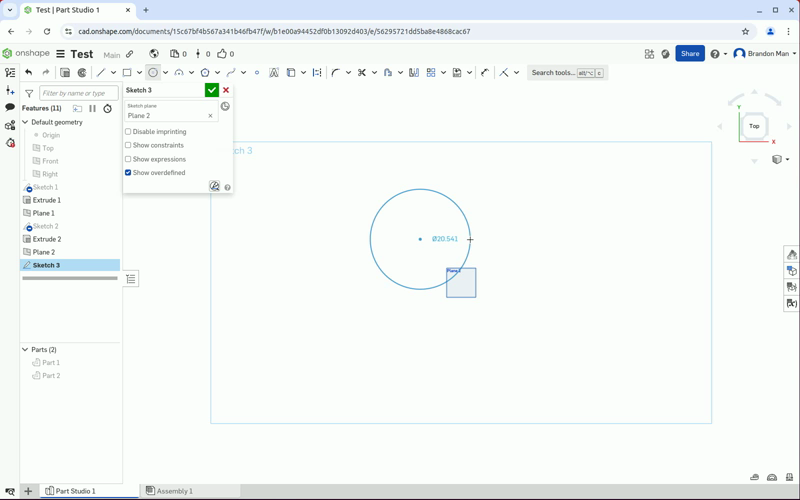
key(esc)
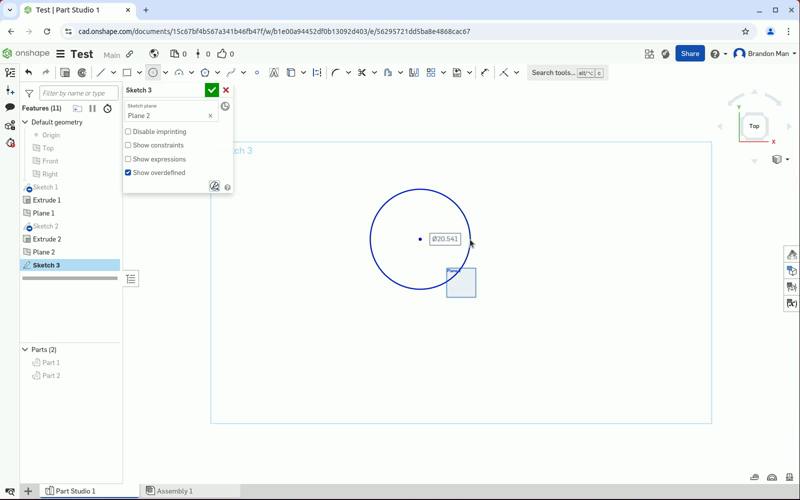
mouse_move(385, 229)
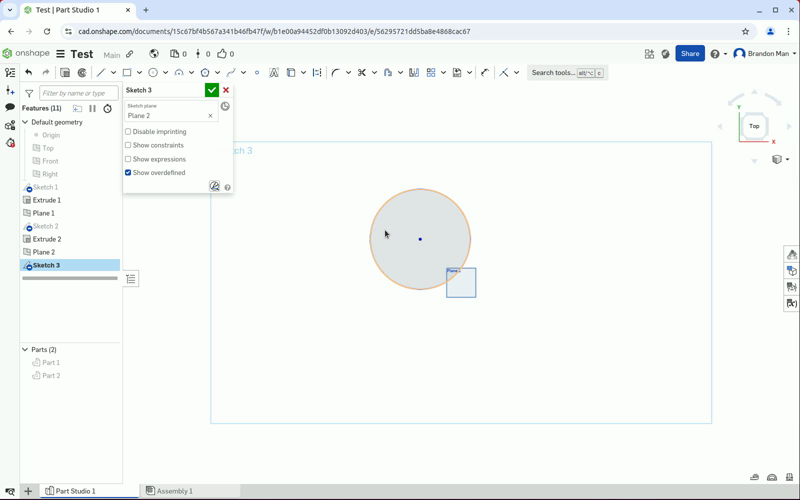
click(385, 229)
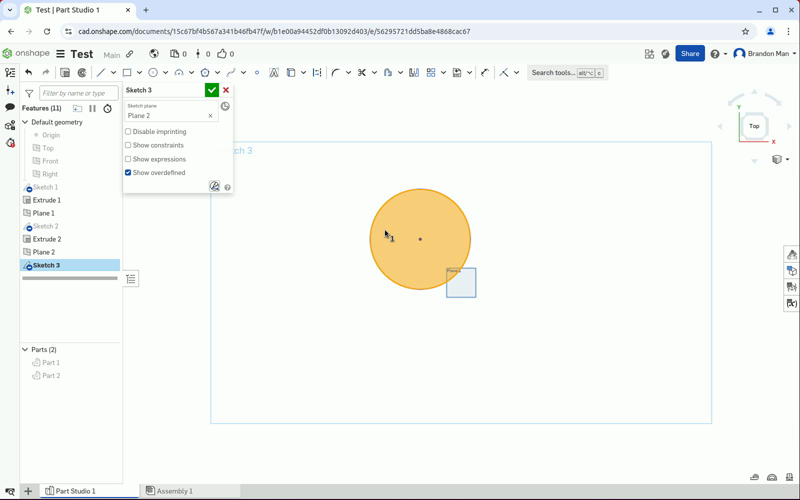
mouse_move(73, 352)
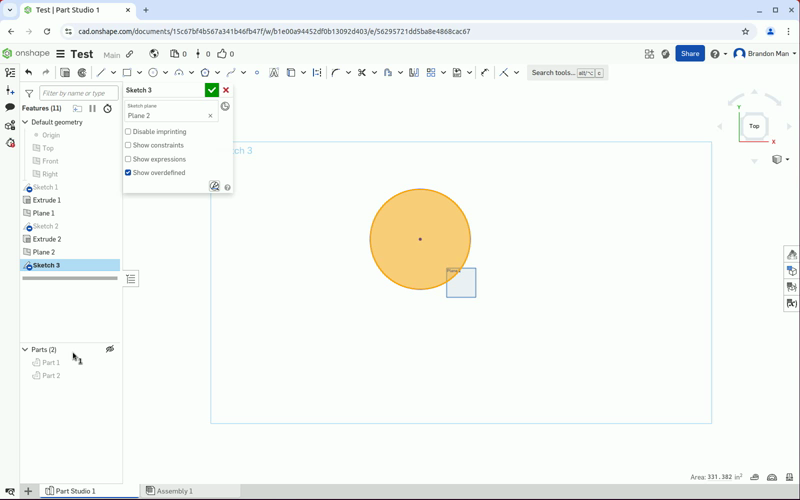
key(shift+y)
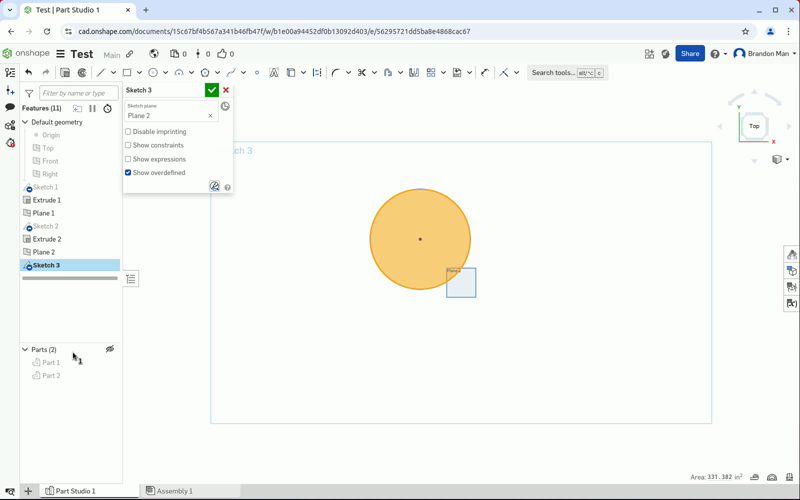
key(shift+e)
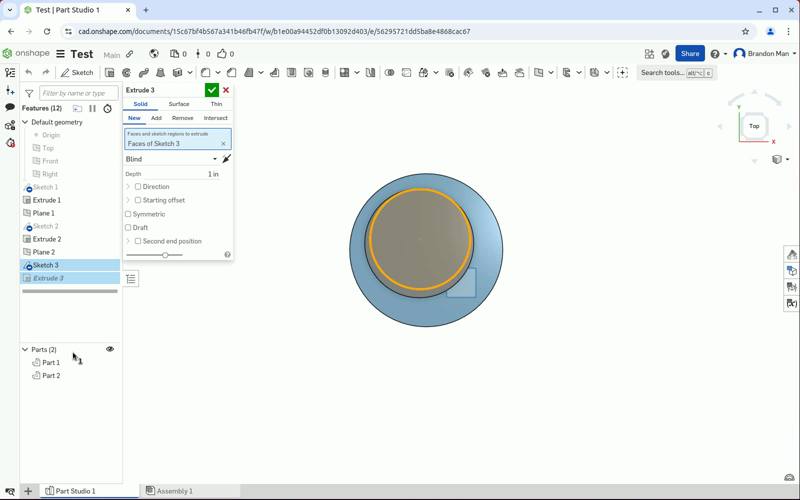
mouse_move(143, 106)
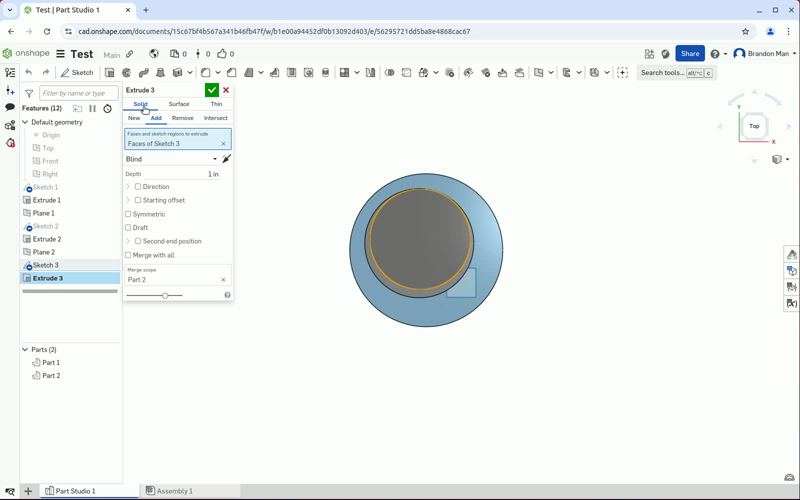
click(143, 106)
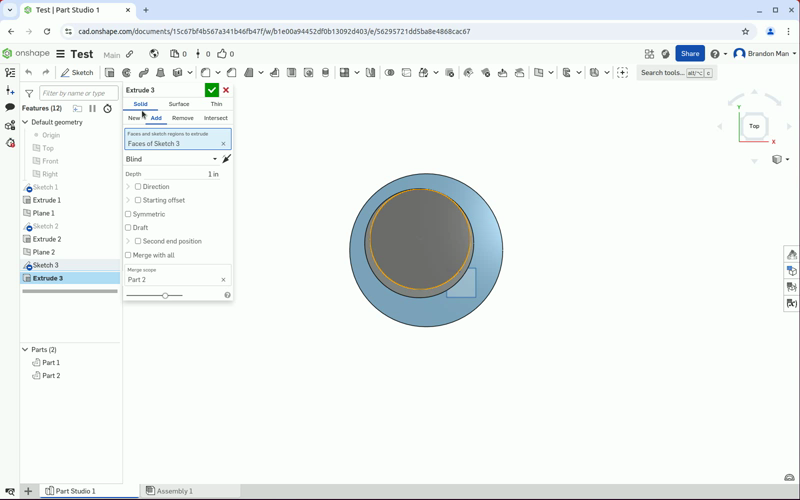
mouse_move(137, 120)
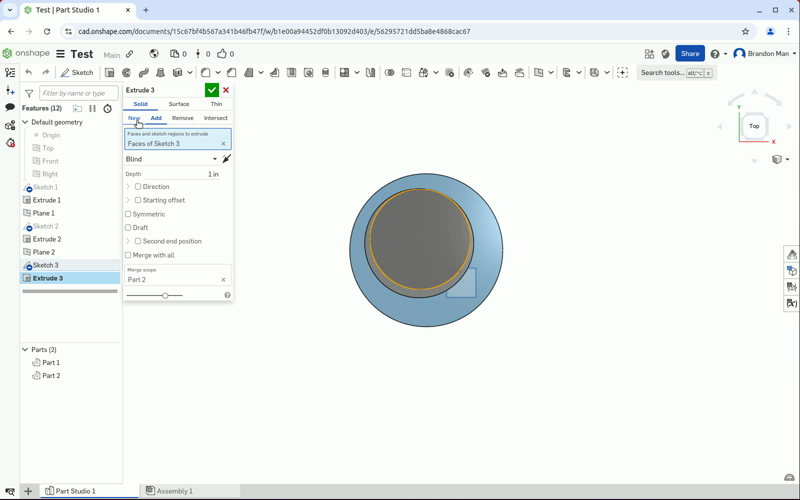
click(137, 120)
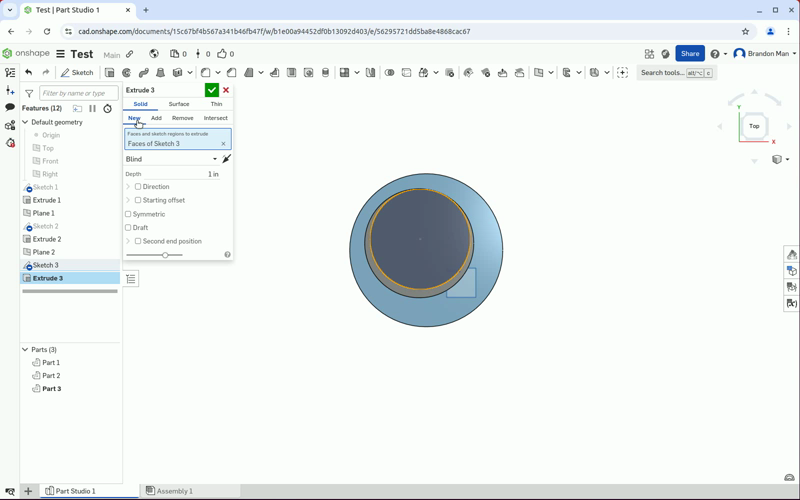
key(tab, 4)
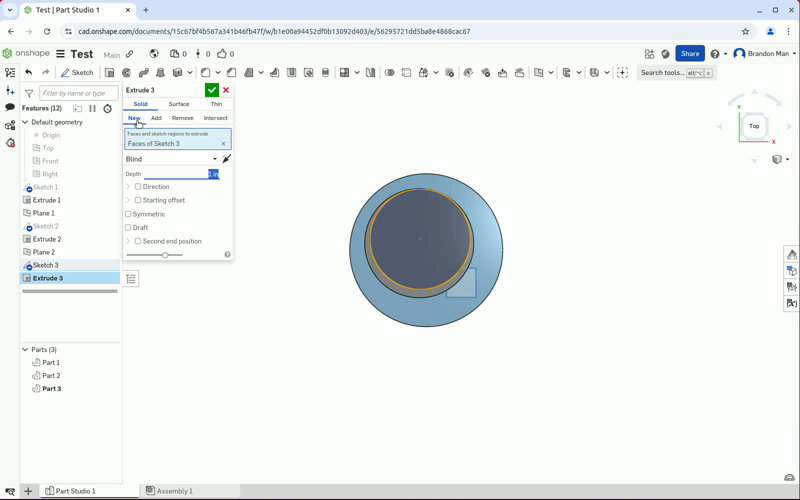
text(0.481)
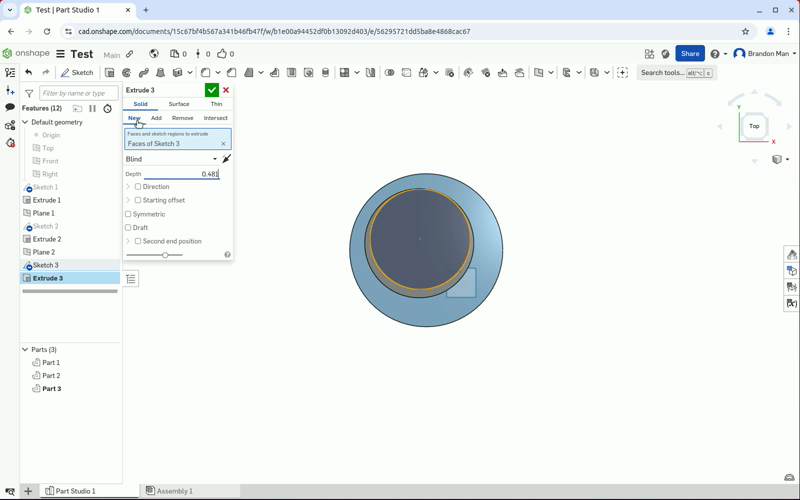
key(enter)
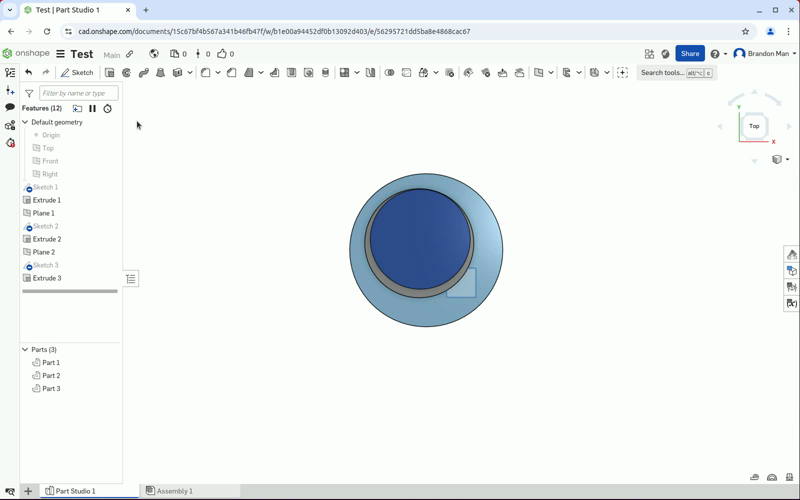
key(shift+h)
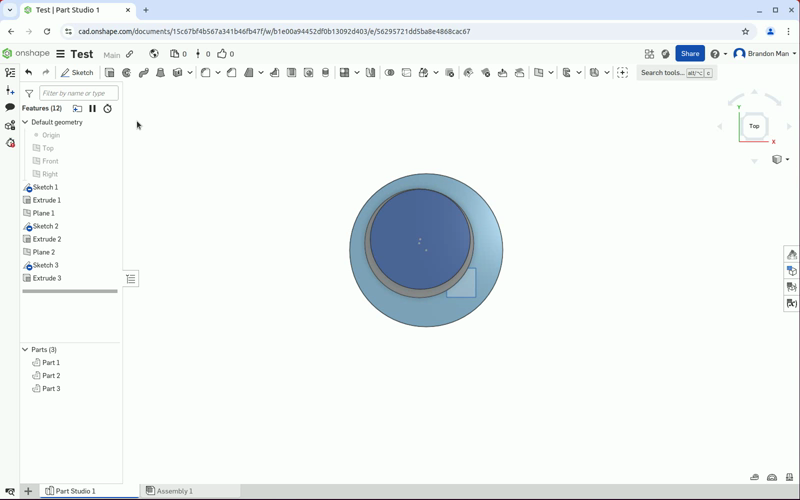
key(shift+h)
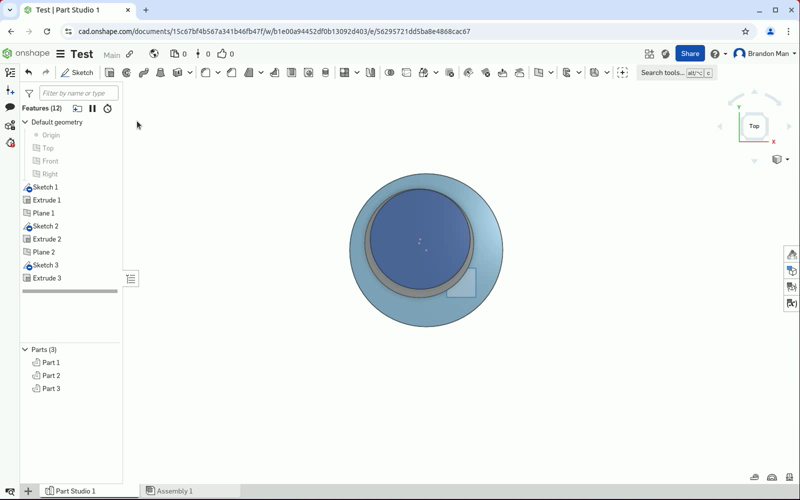
key(shift+7)
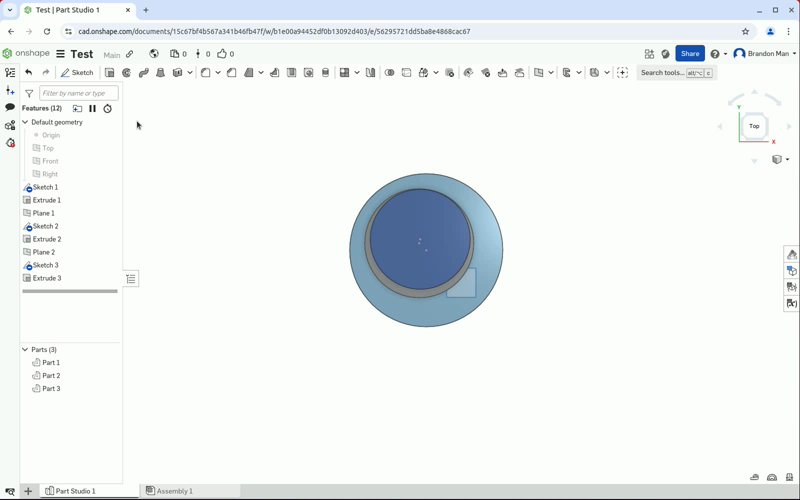
key(up, 3)
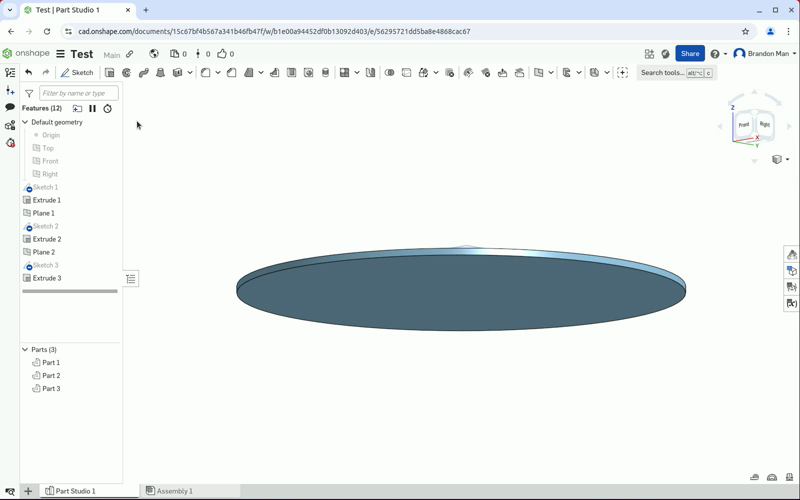
key(left, 3)
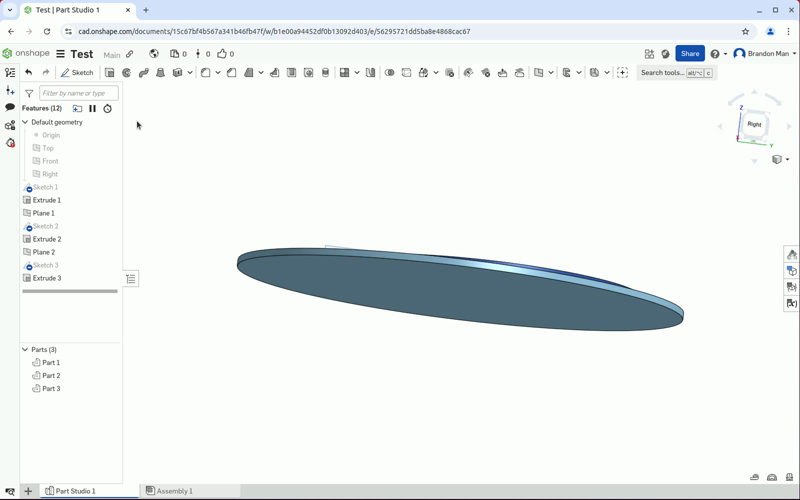
key(right, 3)
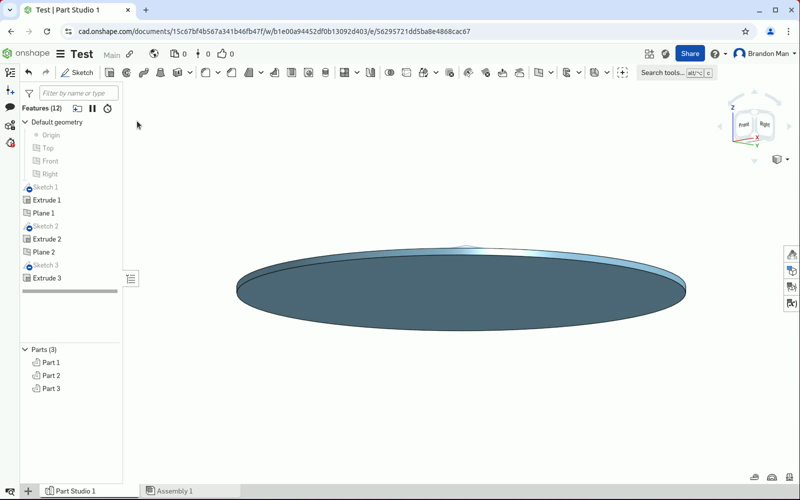
key(down, 3)
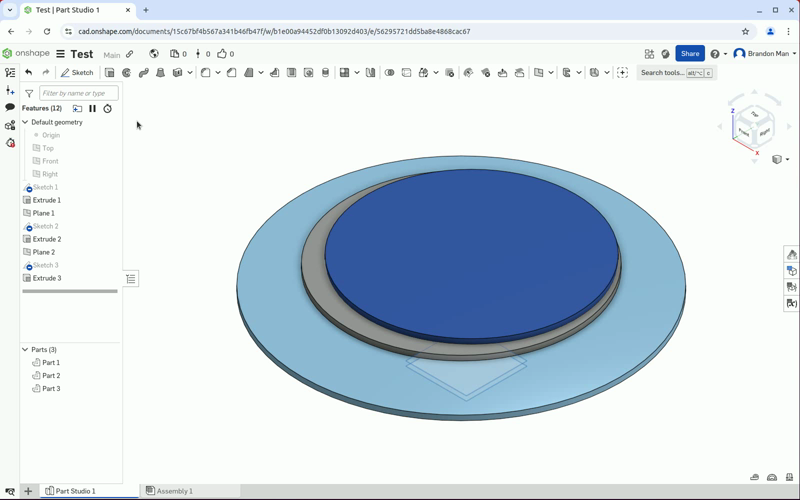
mouse_move(73, 189)
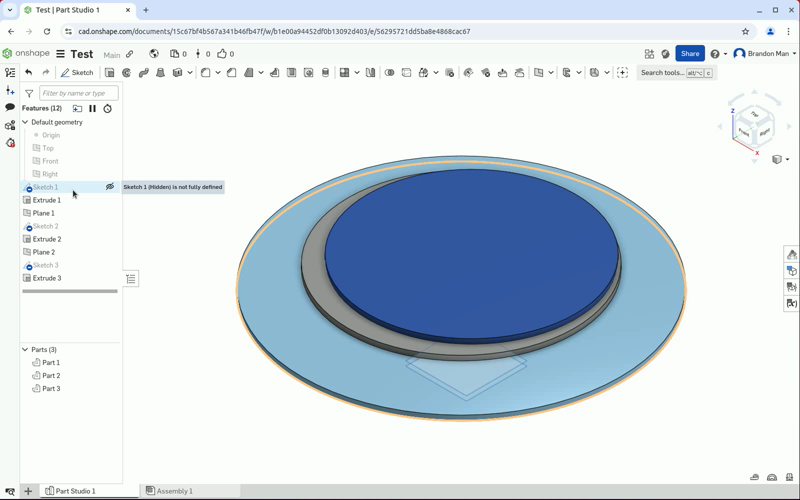
click(73, 189)